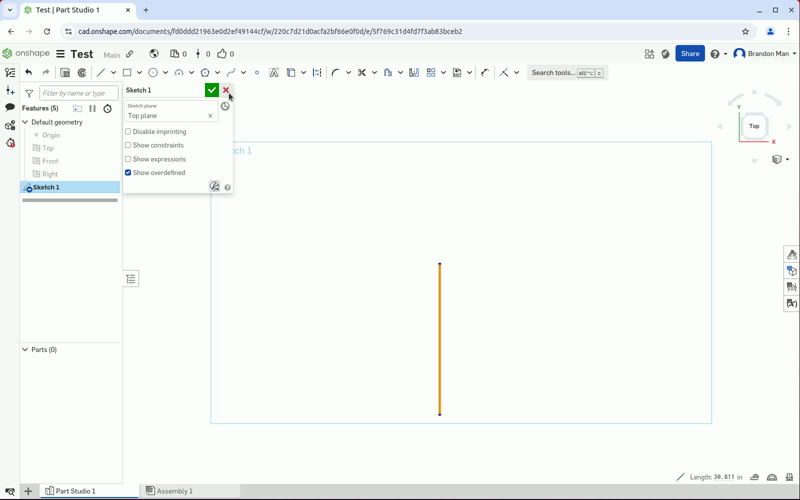
key(shift+h)
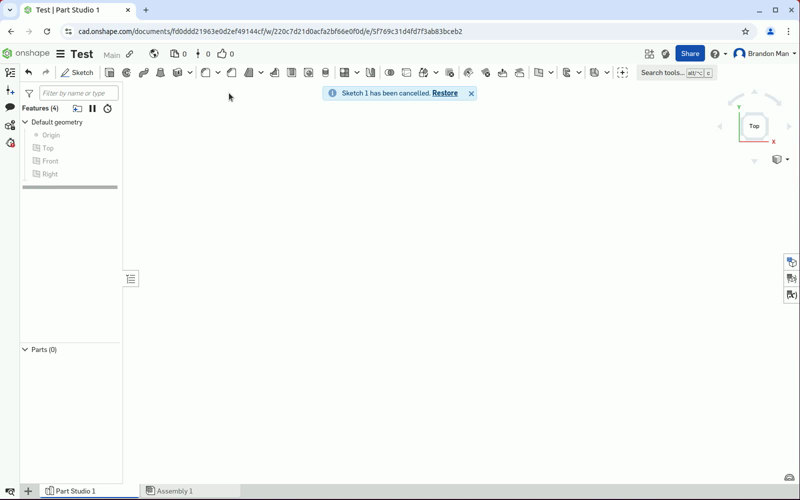
mouse_move(73, 352)
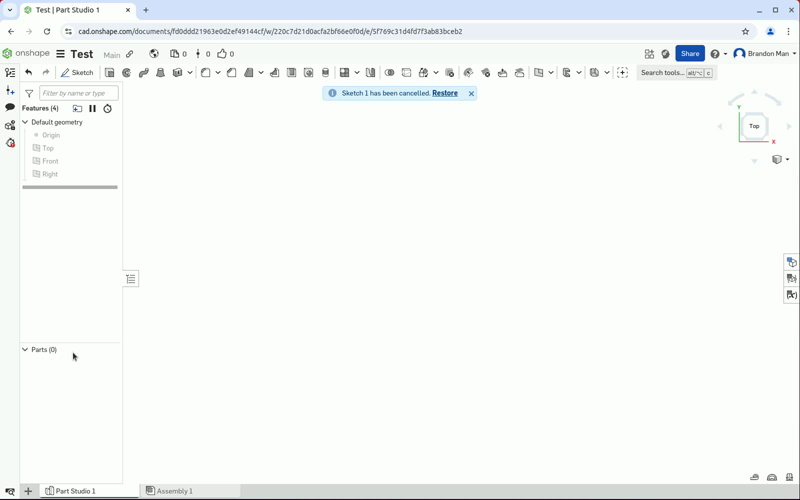
key(y)
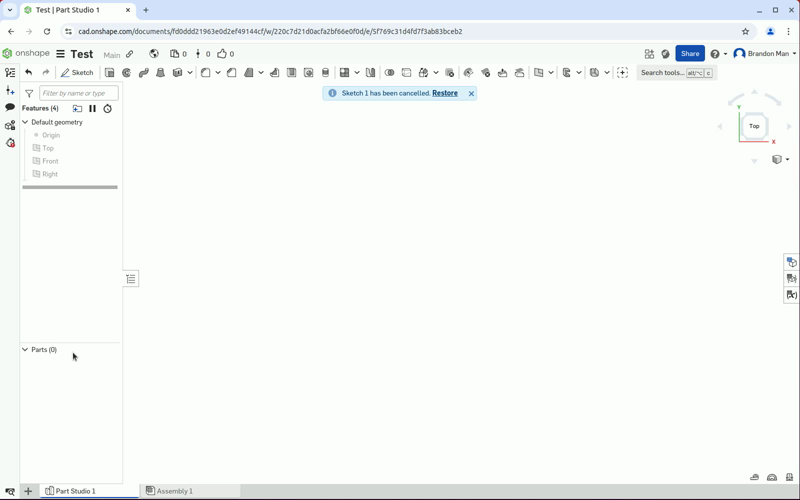
key(shift+p)
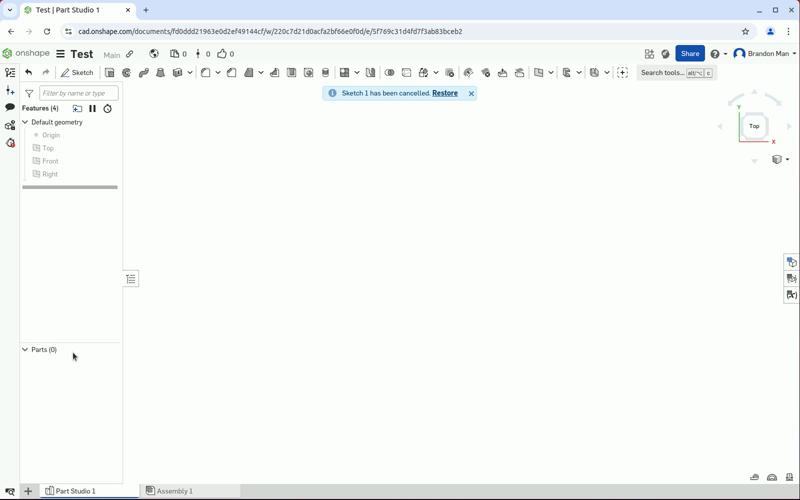
key(space)
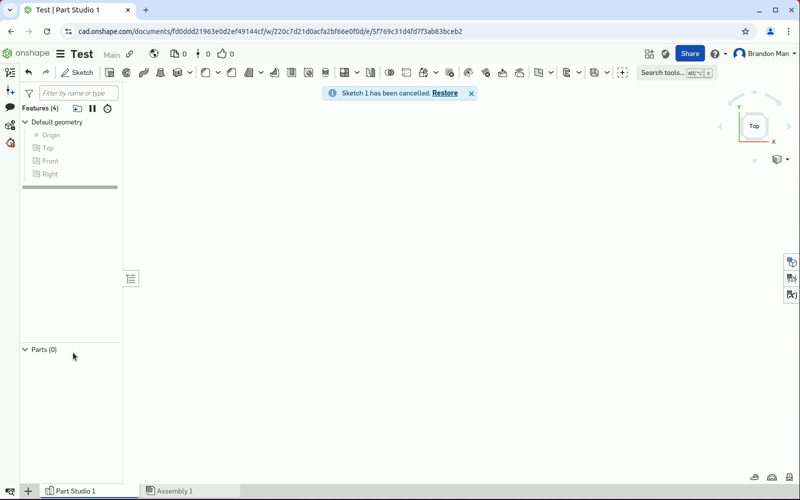
key_down(shift)
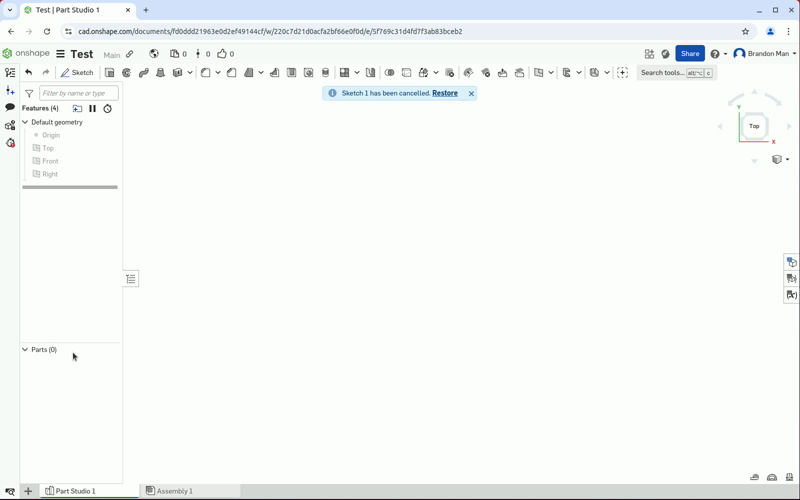
key(up)
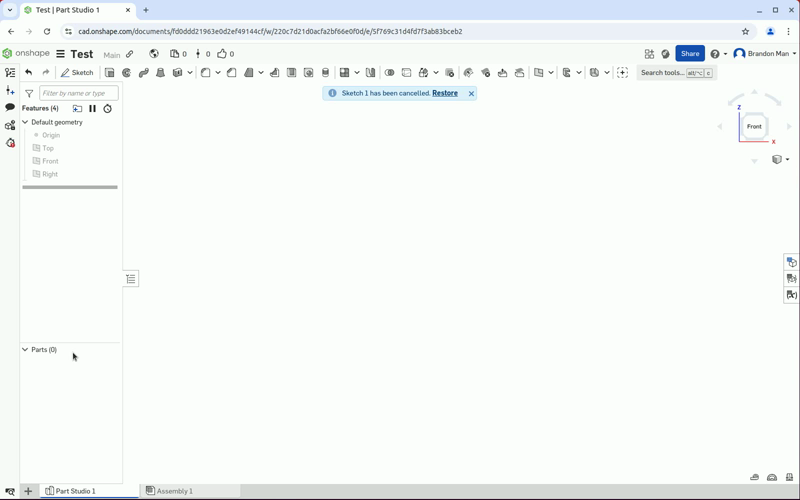
key_up(shift)
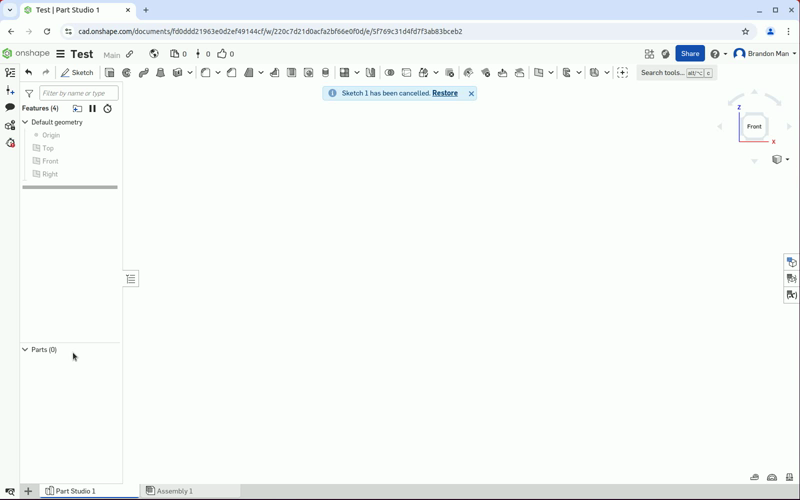
mouse_move(73, 352)
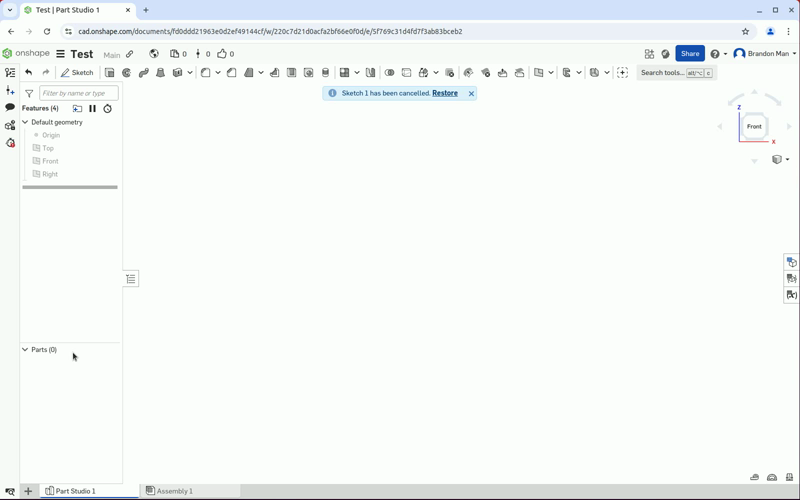
key(shift+y)
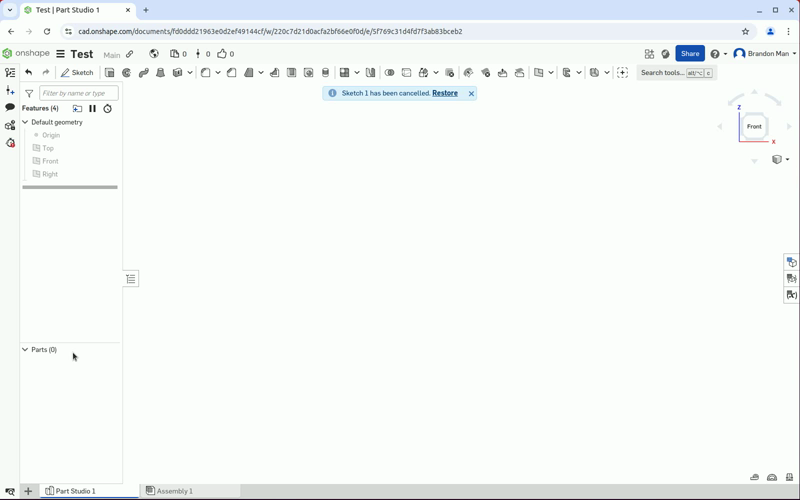
key(shift+s)
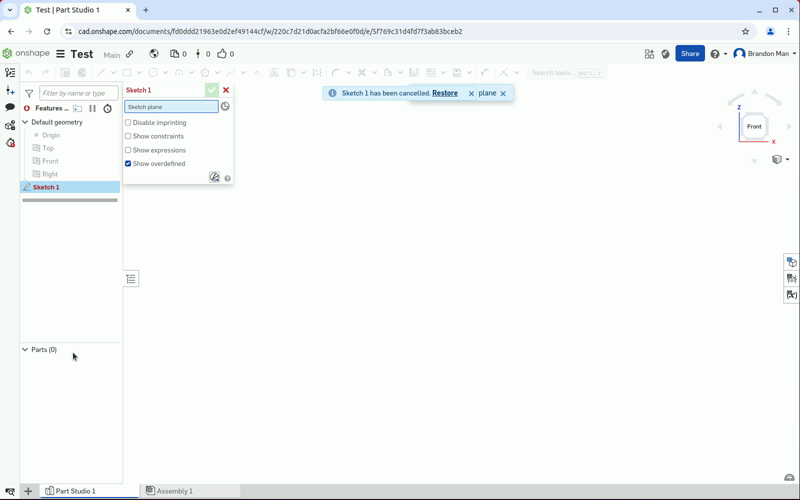
mouse_move(73, 163)
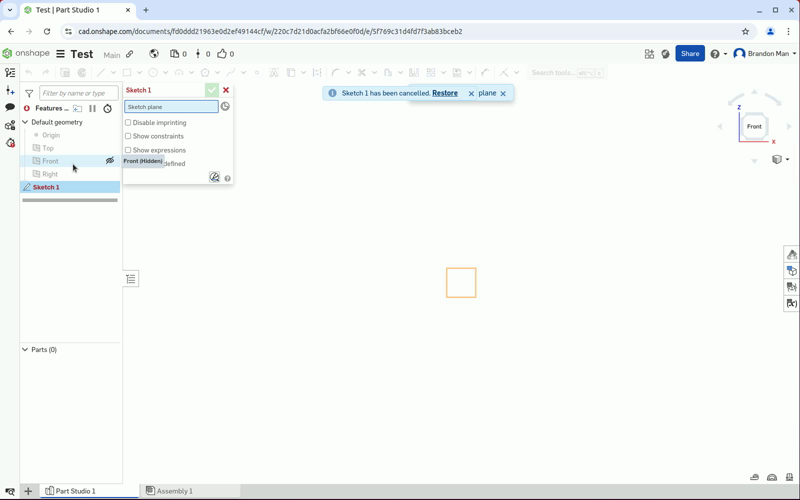
click(73, 163)
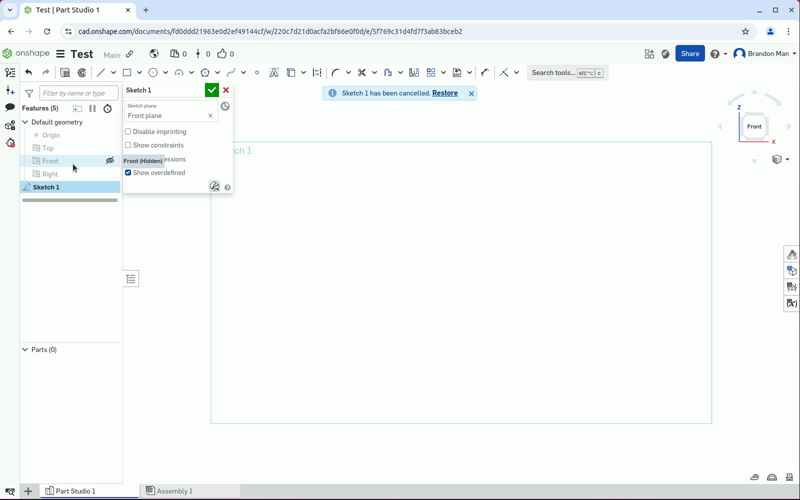
mouse_move(73, 352)
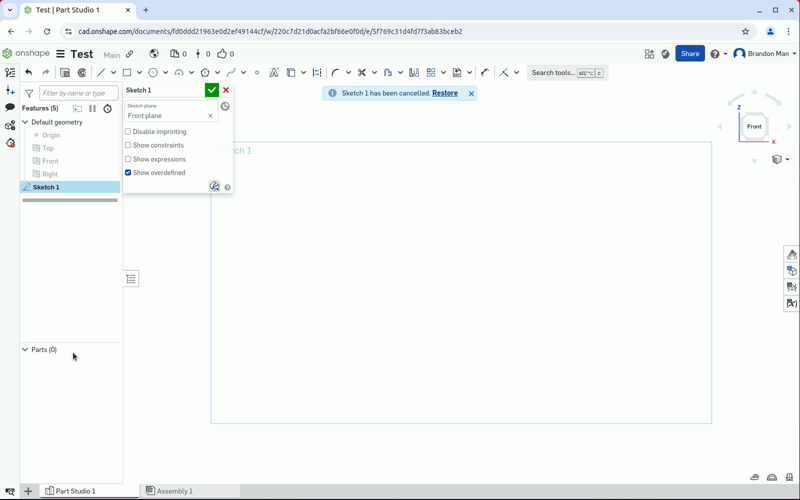
key(y)
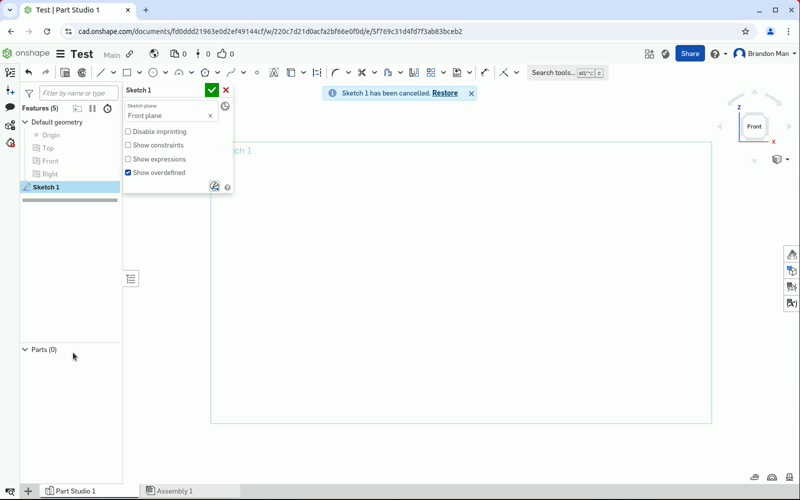
key(c)
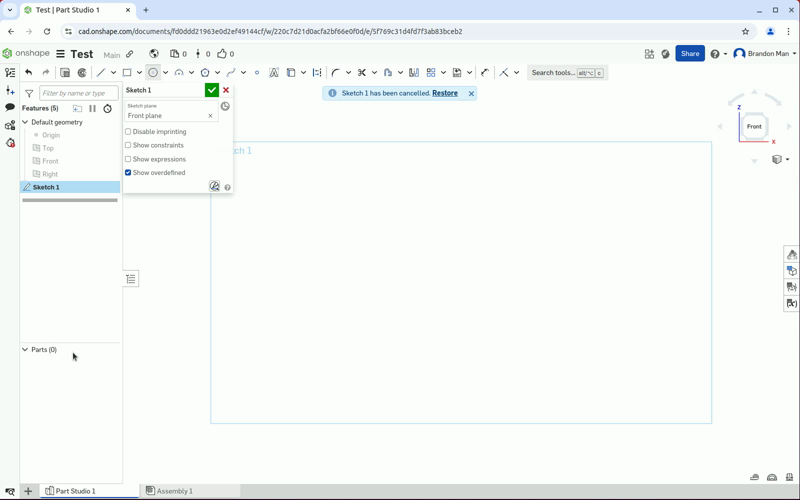
key_down(shift)
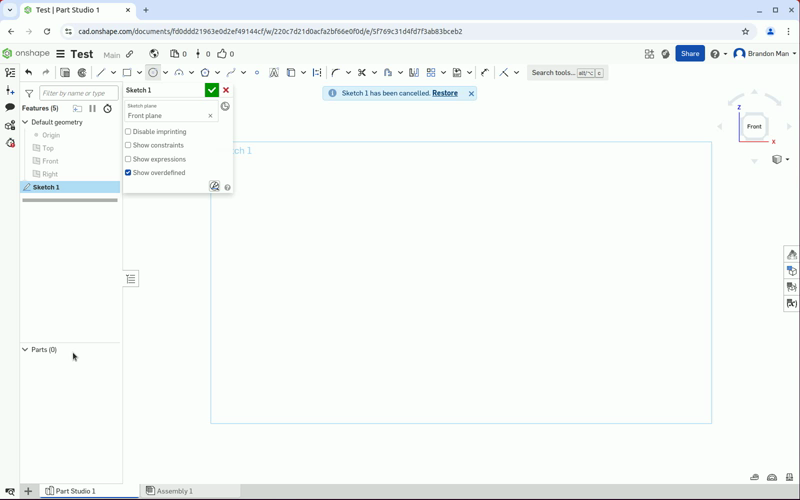
mouse_move(461, 282)
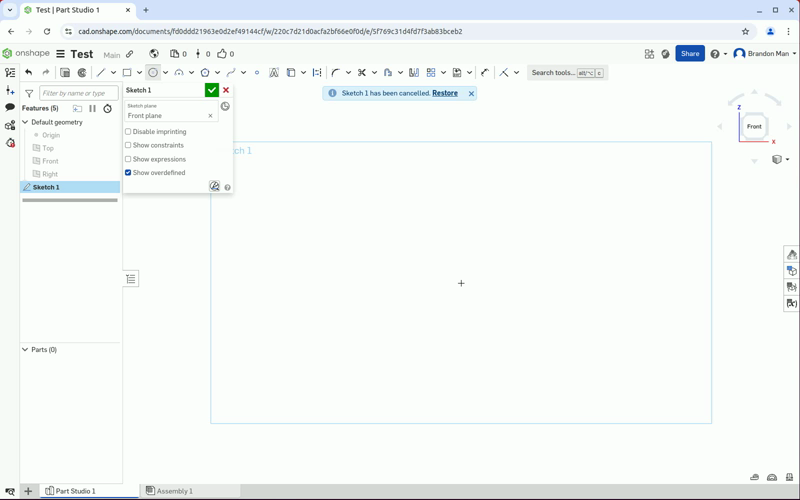
click(461, 282)
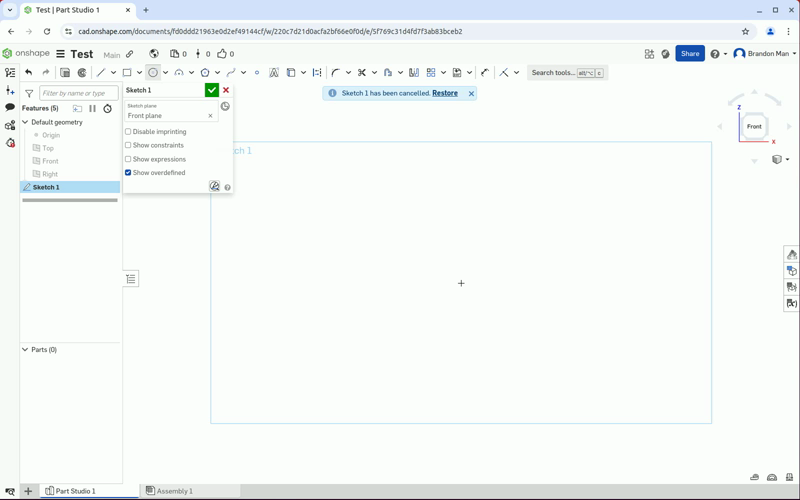
key_up(shift)
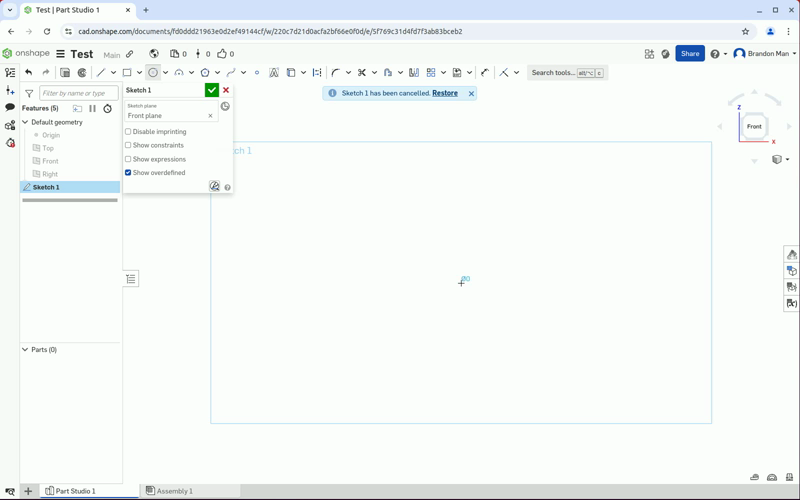
mouse_move(544, 282)
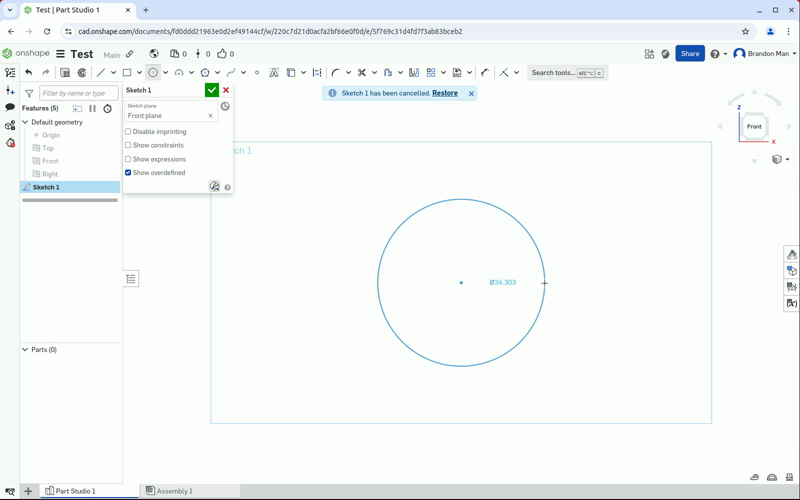
click(544, 282)
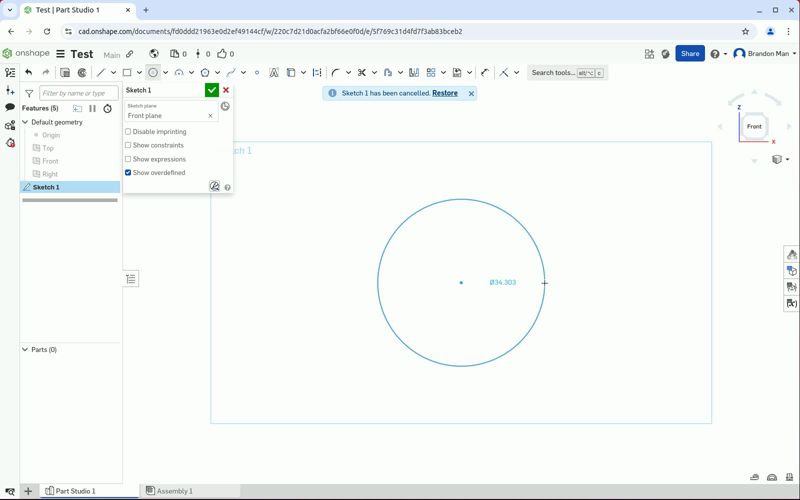
key(esc)
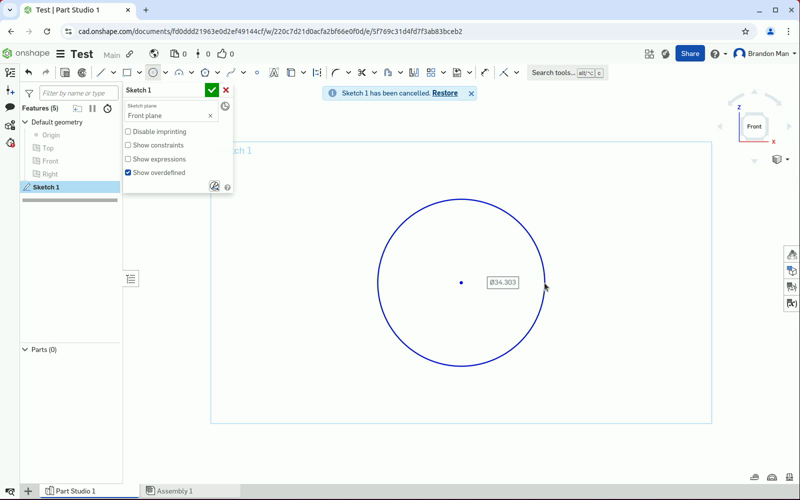
key(c)
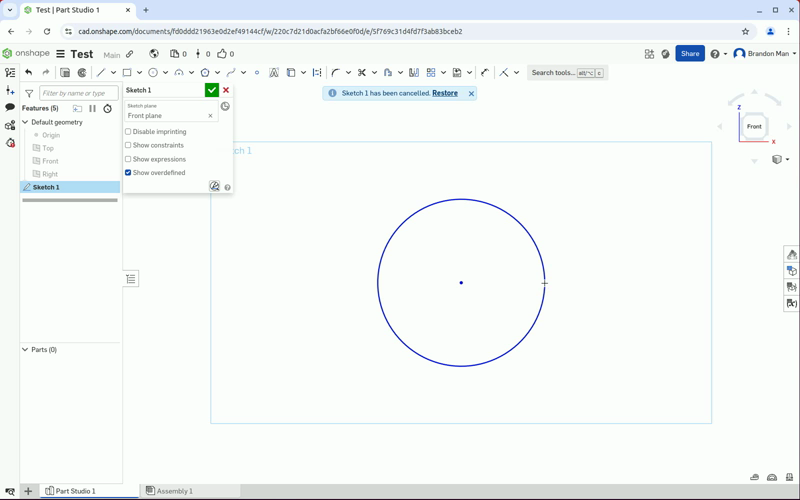
key_down(shift)
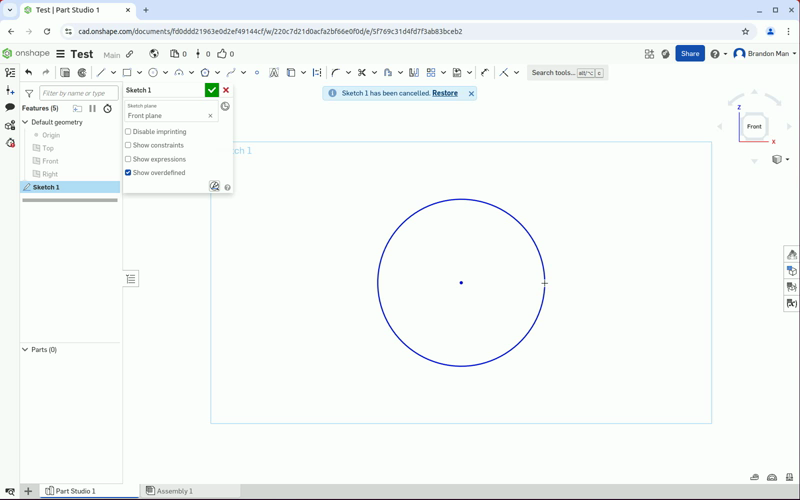
mouse_move(461, 282)
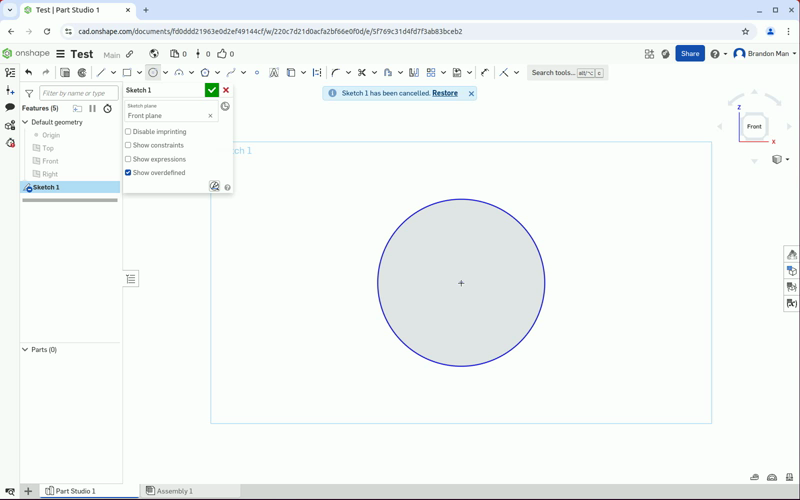
click(461, 282)
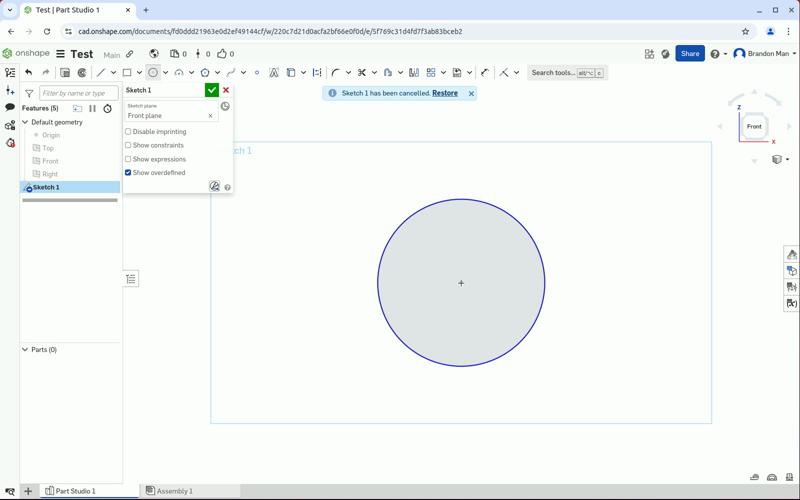
key_up(shift)
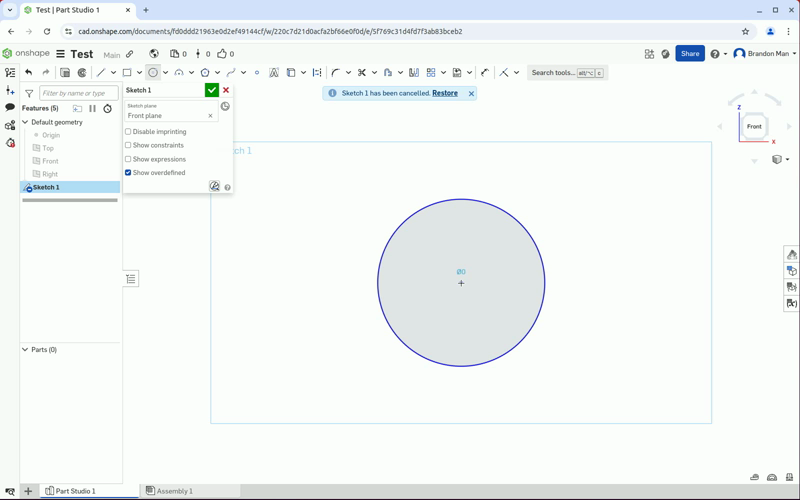
mouse_move(525, 282)
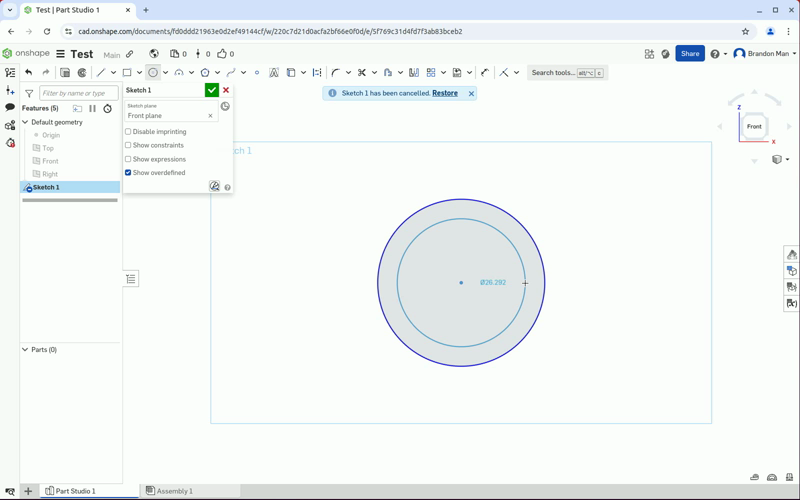
click(525, 282)
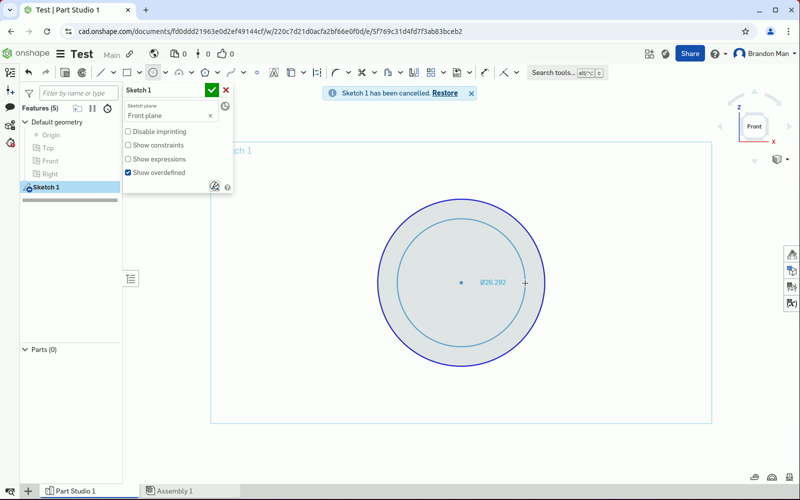
key(esc)
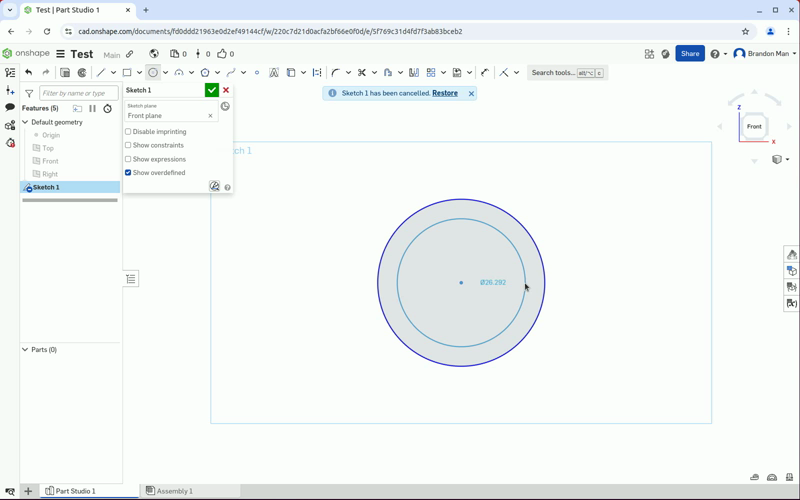
mouse_move(527, 310)
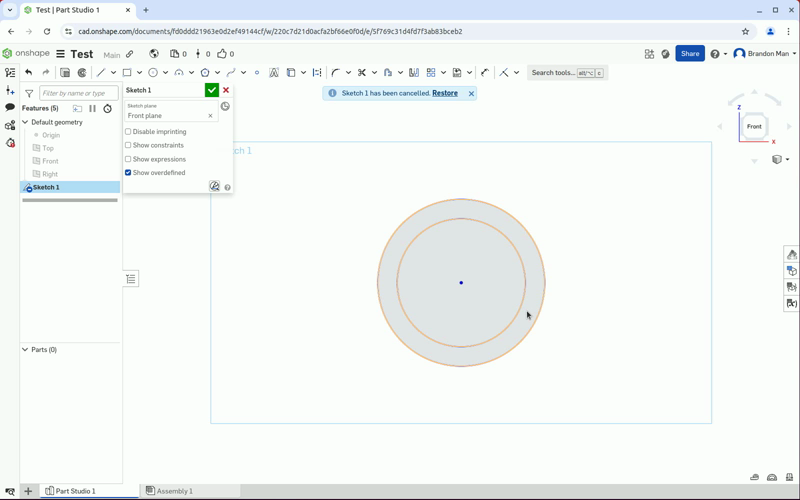
click(527, 310)
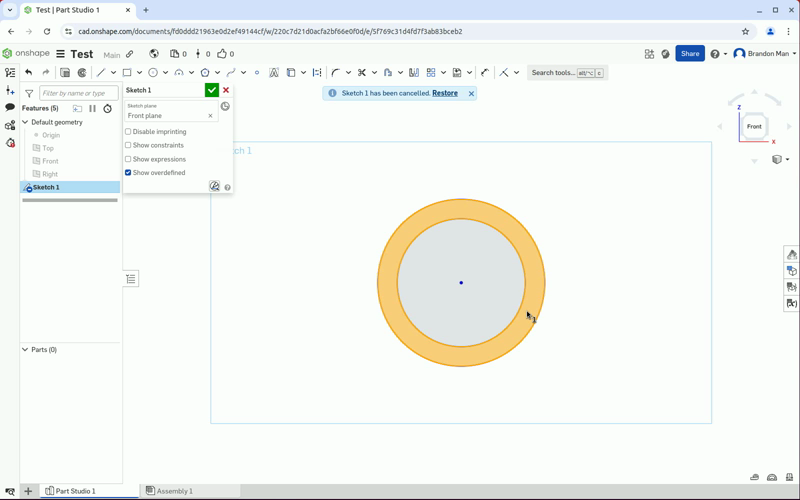
mouse_move(73, 352)
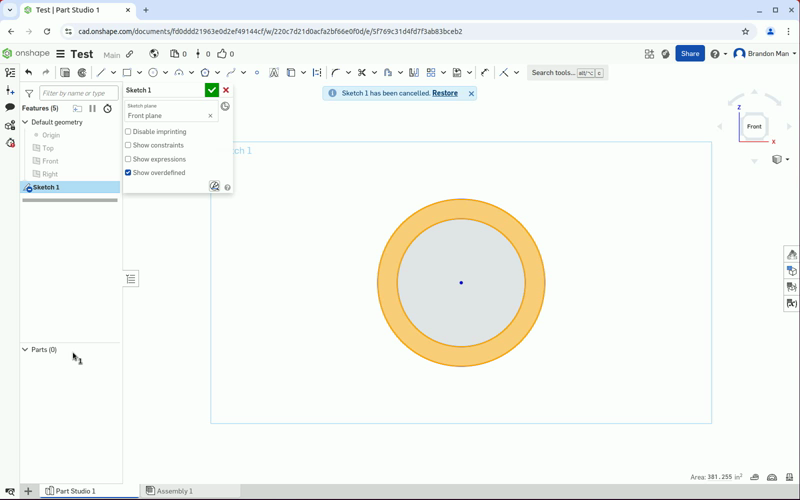
key(shift+y)
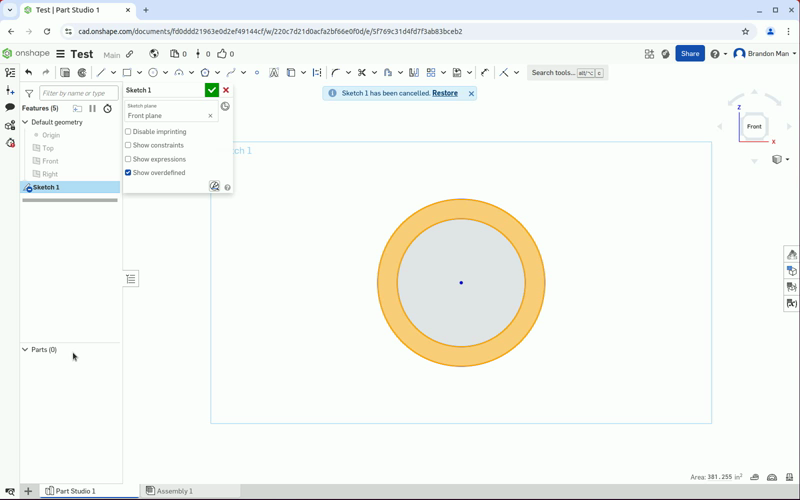
key(shift+e)
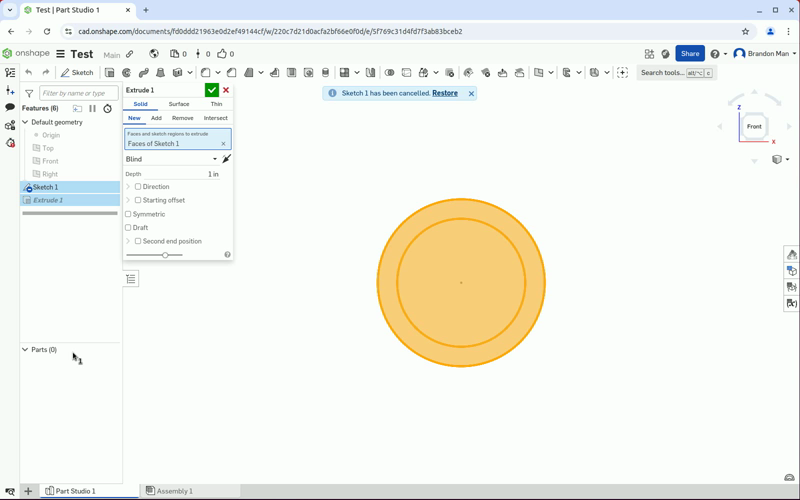
mouse_move(143, 106)
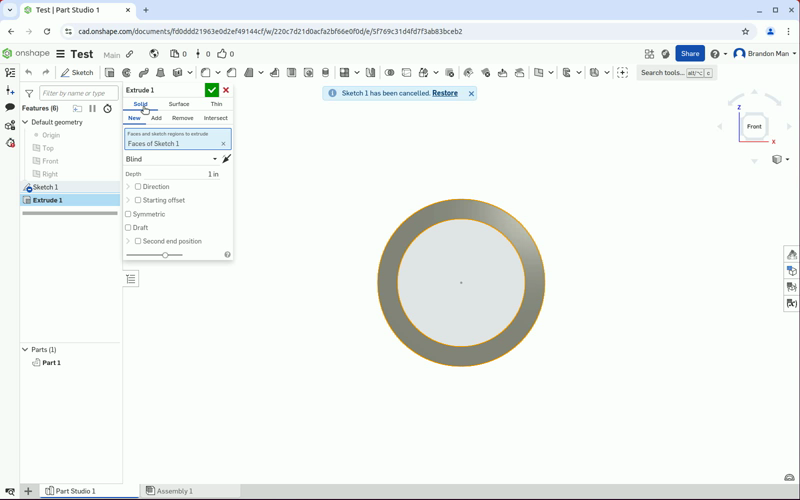
click(143, 106)
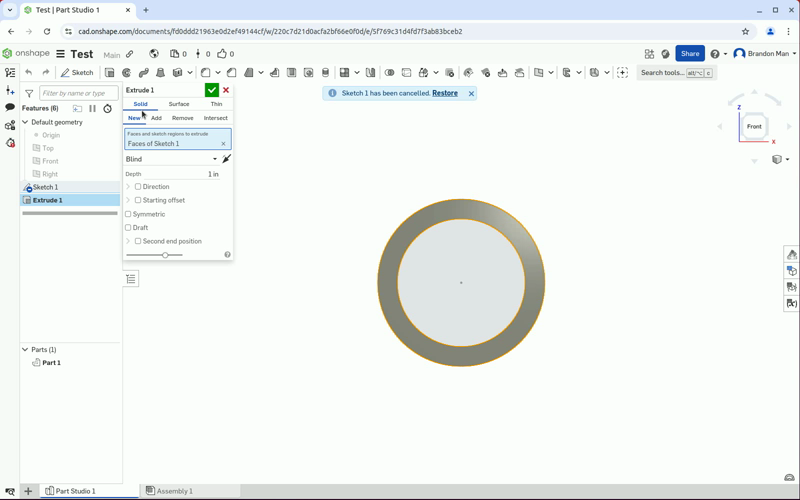
mouse_move(137, 120)
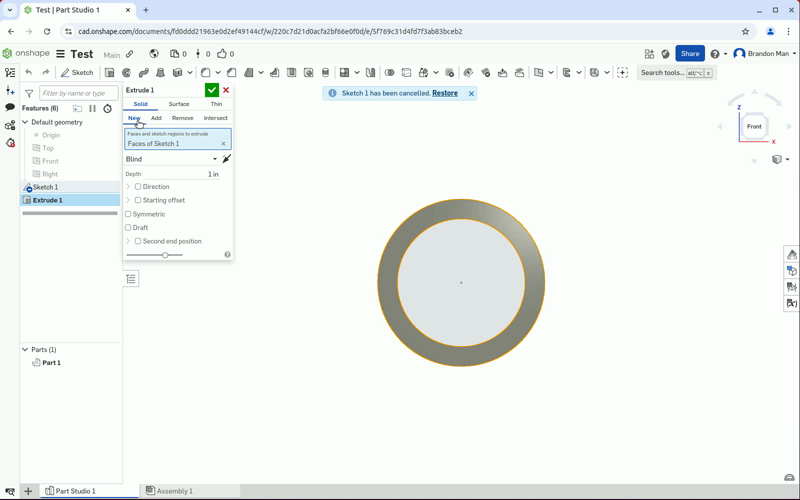
click(137, 120)
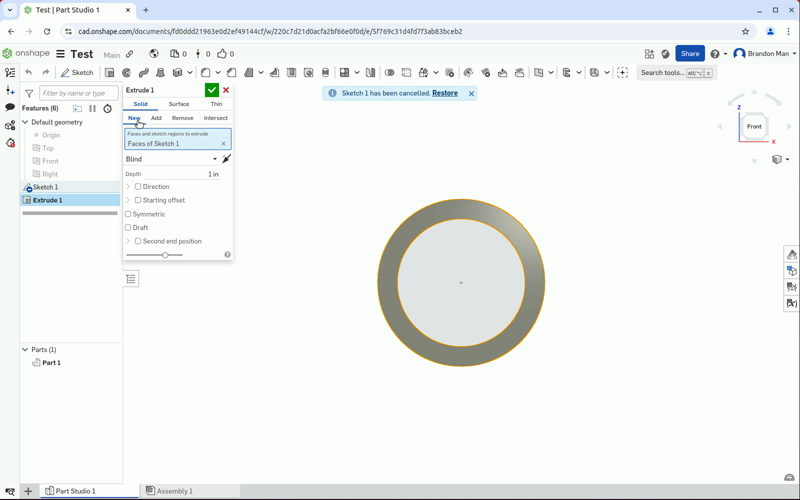
key(tab, 4)
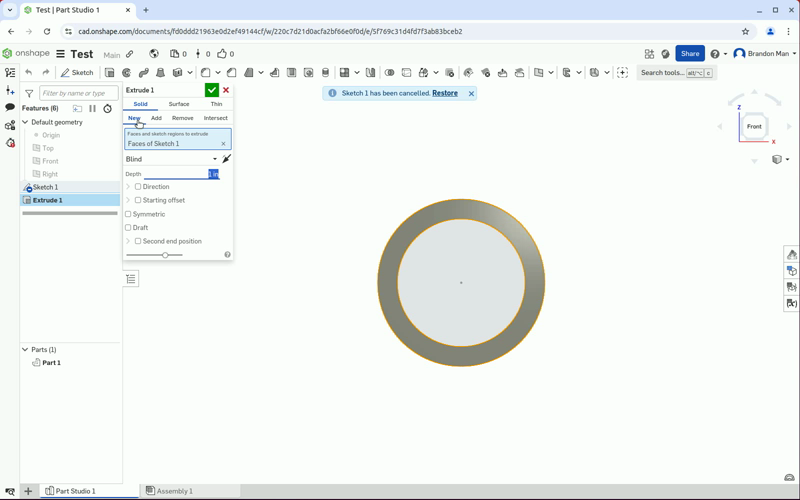
text(23.108)
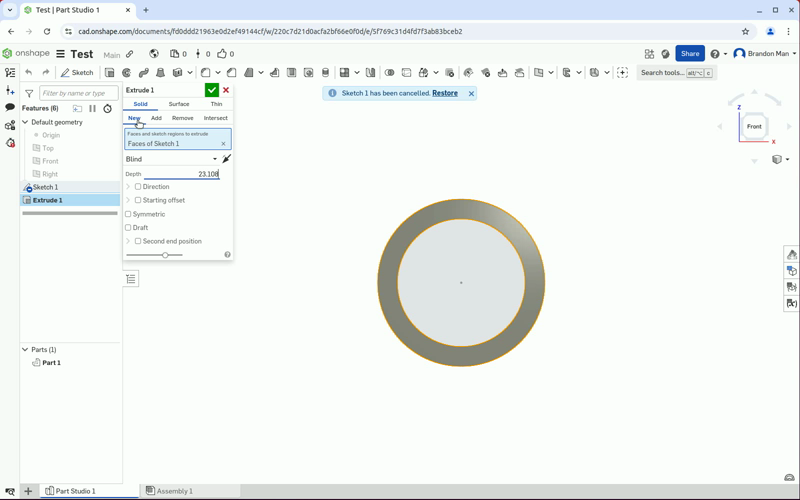
key(enter)
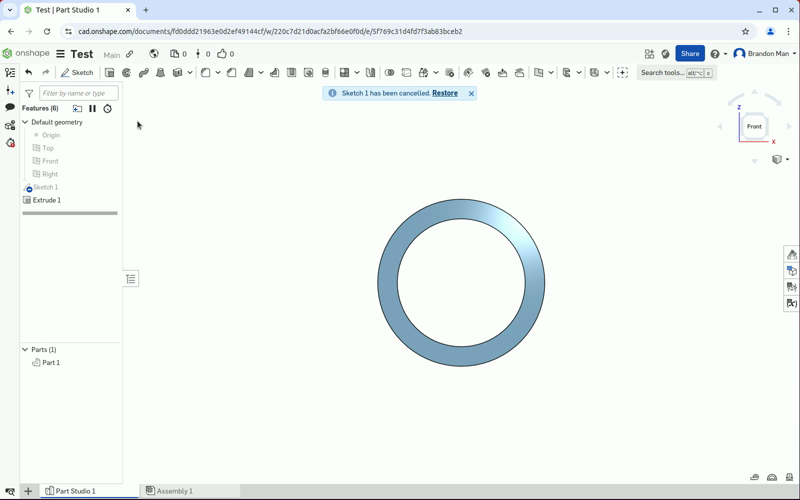
key(shift+h)
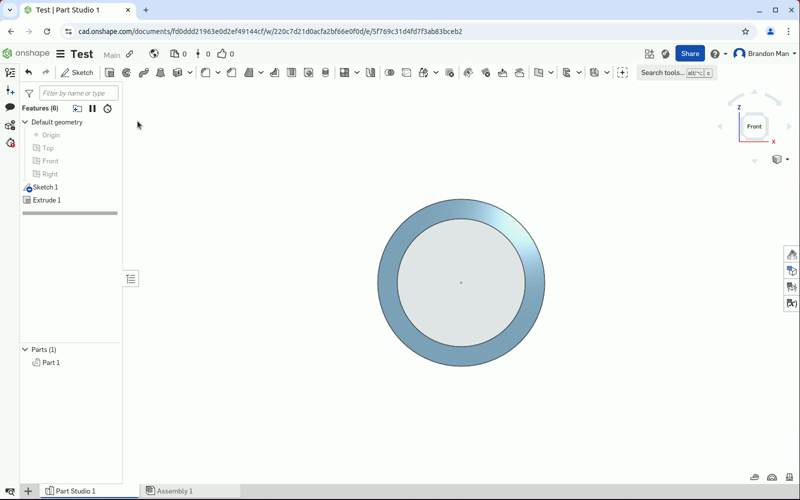
key(shift+h)
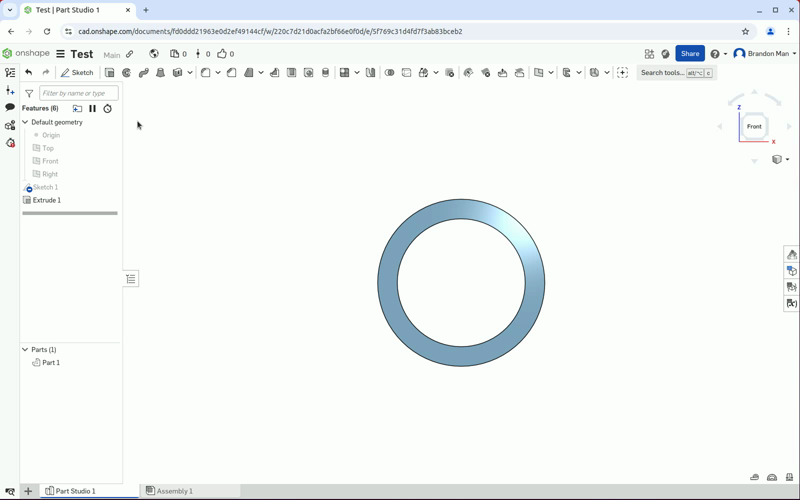
mouse_move(73, 189)
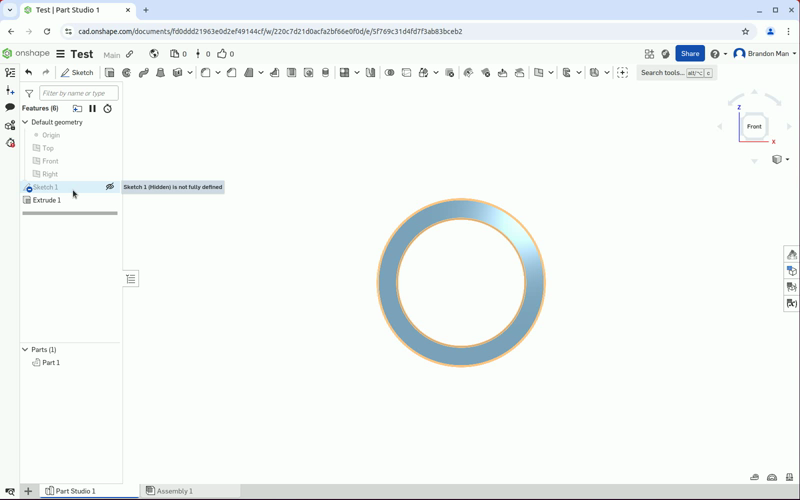
click(73, 189)
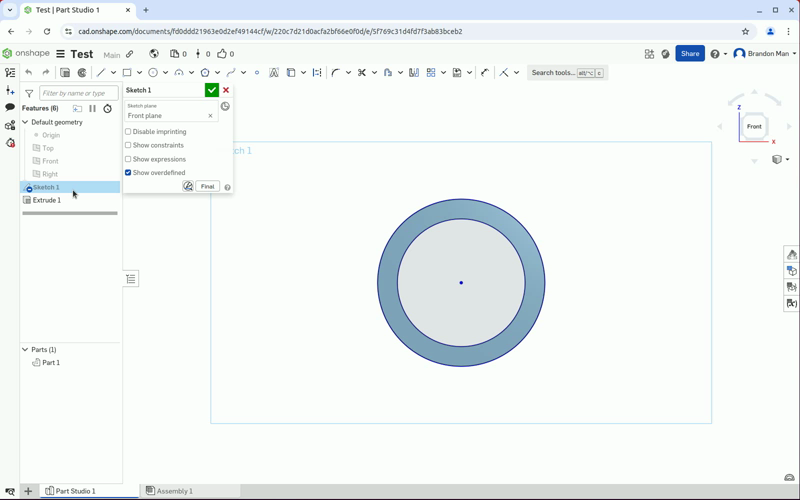
mouse_move(229, 92)
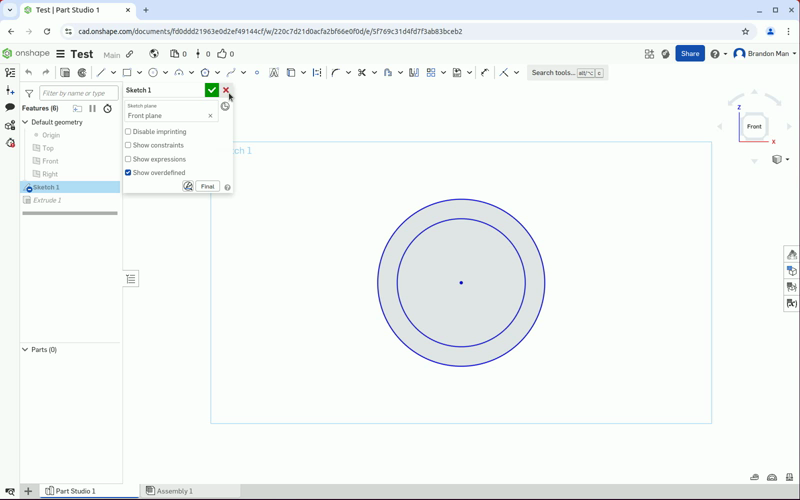
click(229, 92)
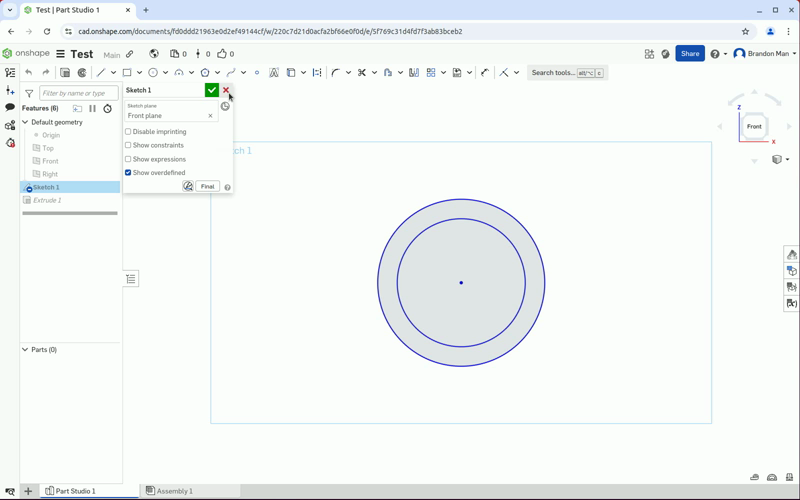
key(shift+s)
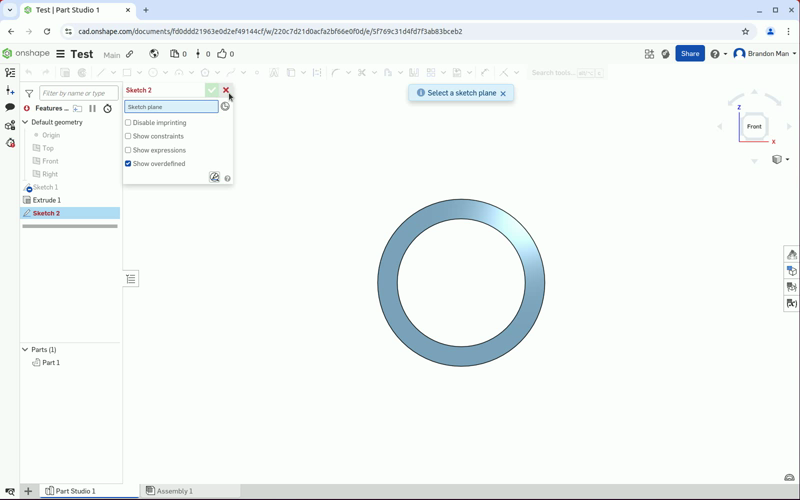
mouse_move(73, 163)
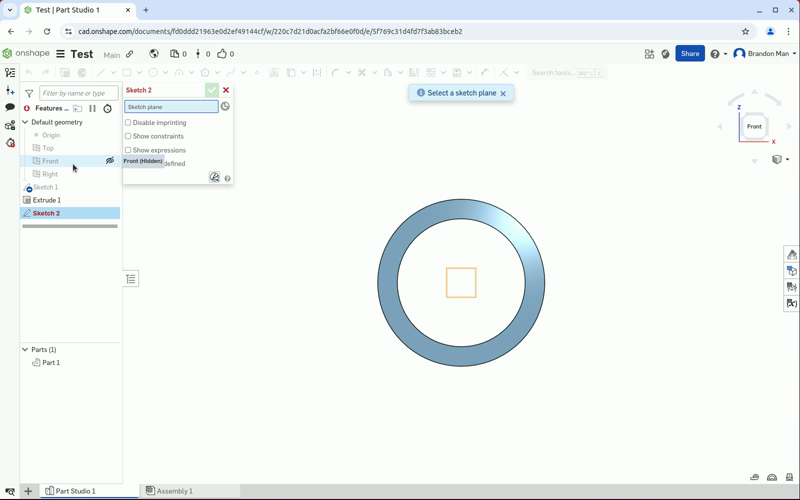
click(73, 163)
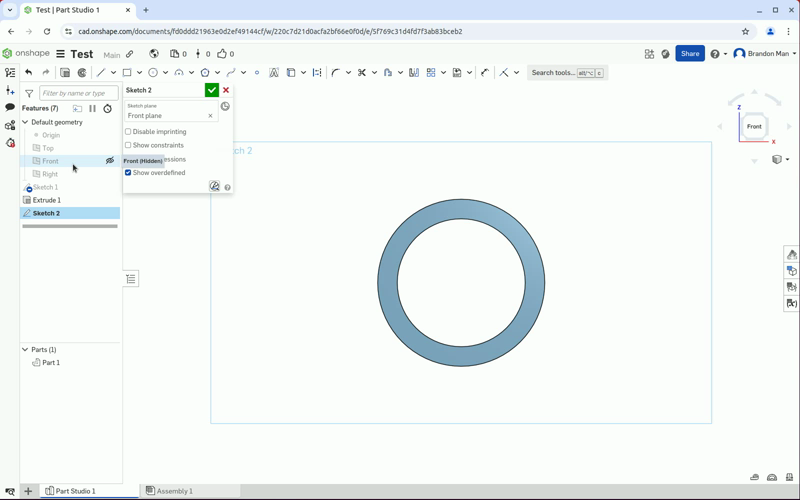
mouse_move(73, 352)
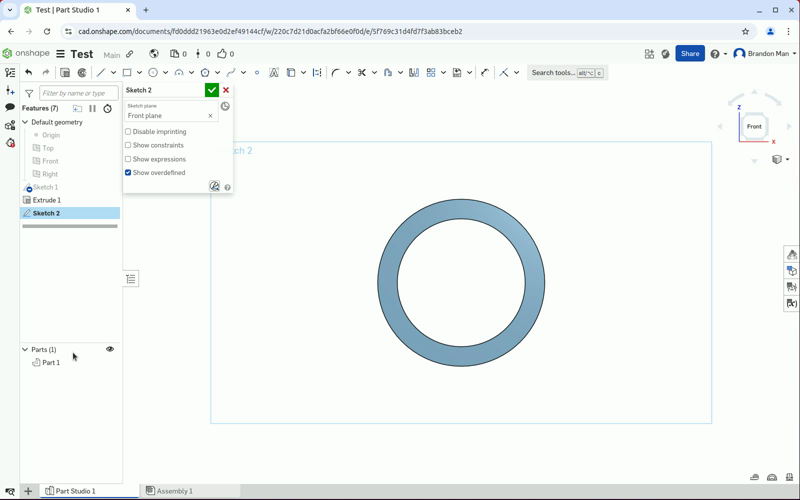
key(y)
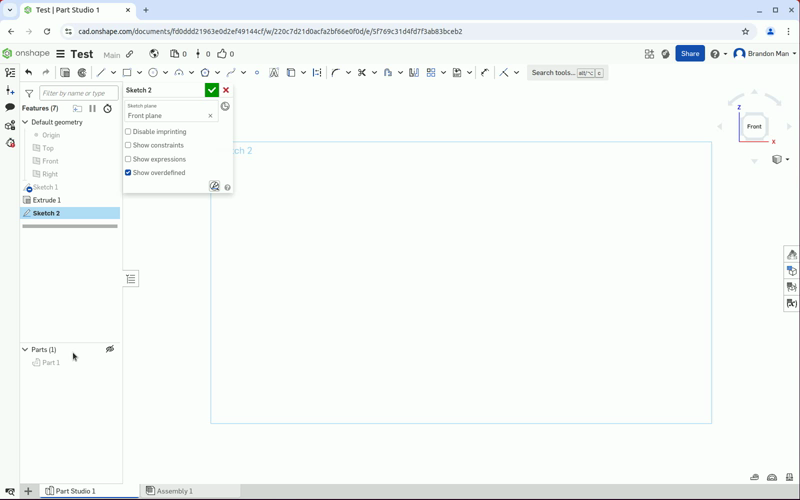
key(c)
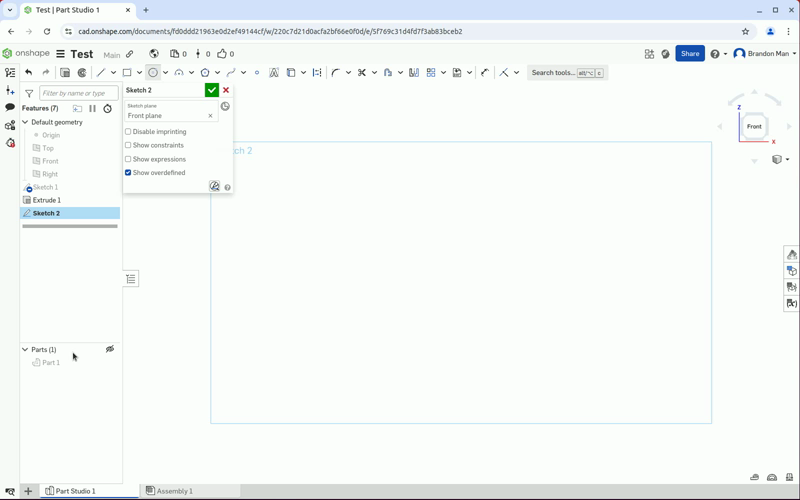
key_down(shift)
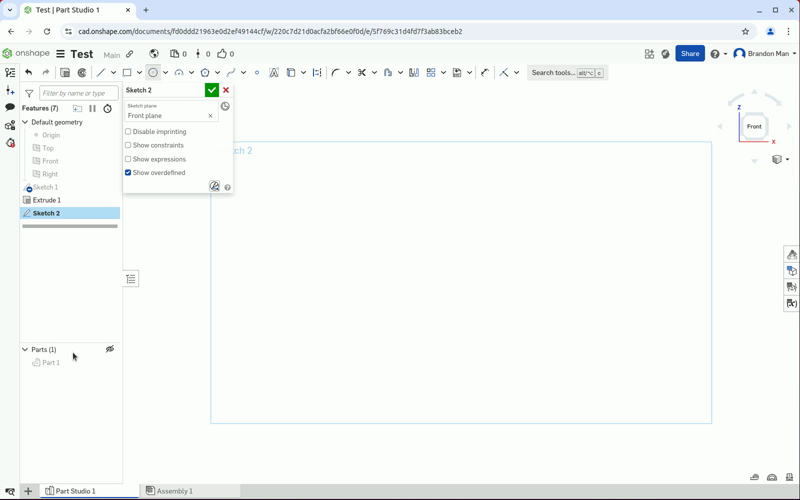
mouse_move(461, 282)
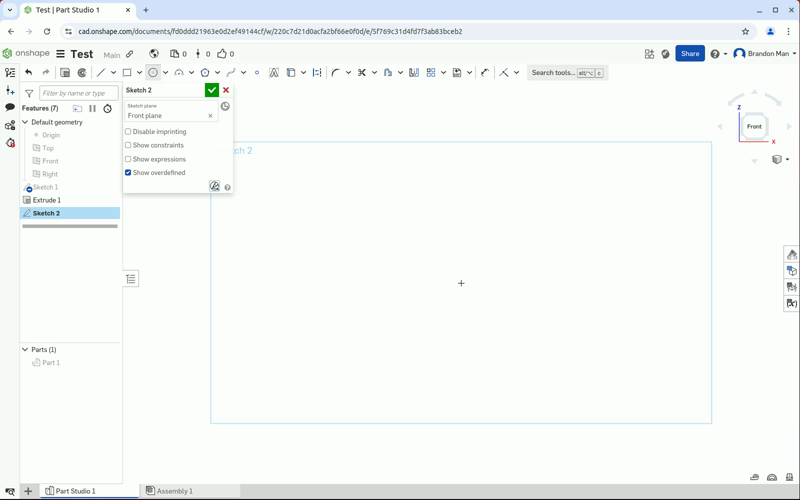
click(461, 282)
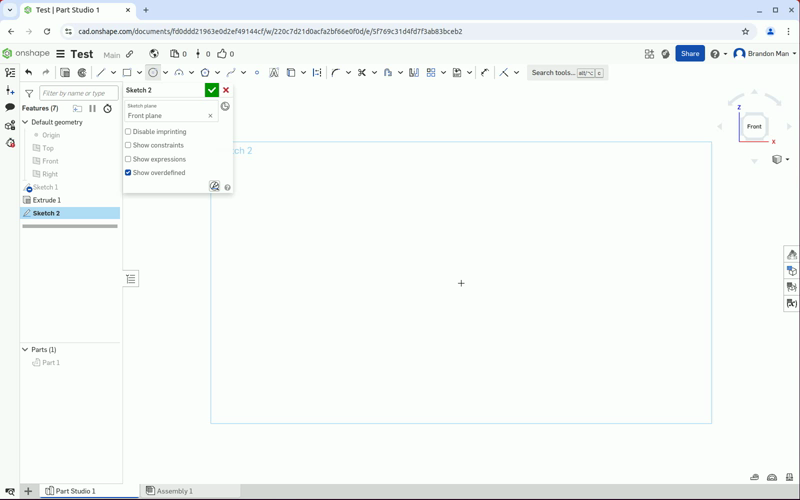
key_up(shift)
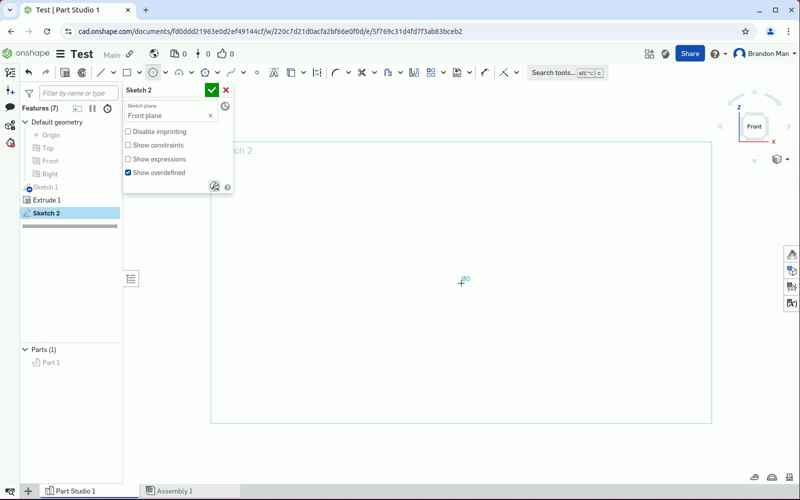
mouse_move(525, 282)
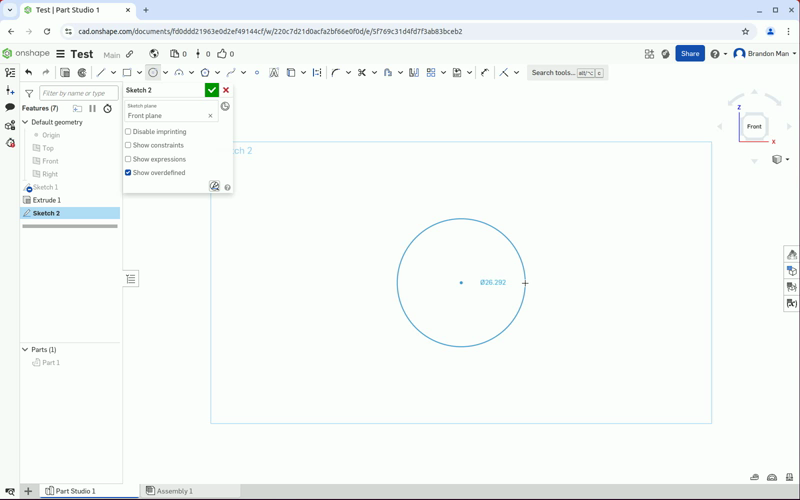
click(525, 282)
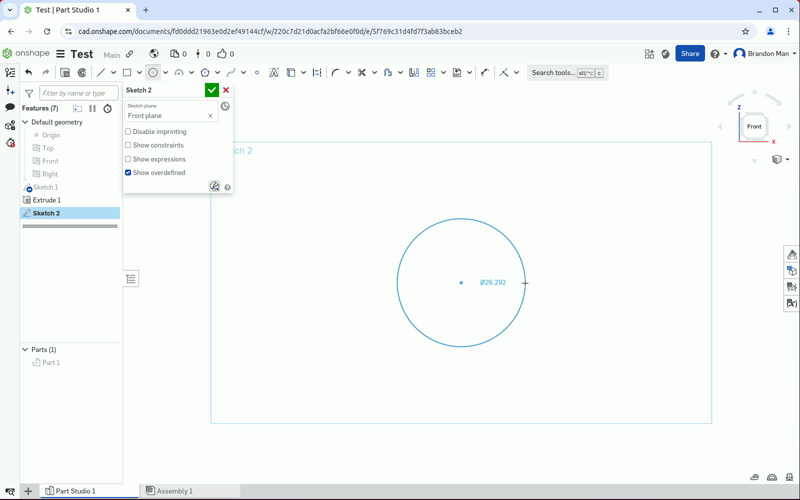
key(esc)
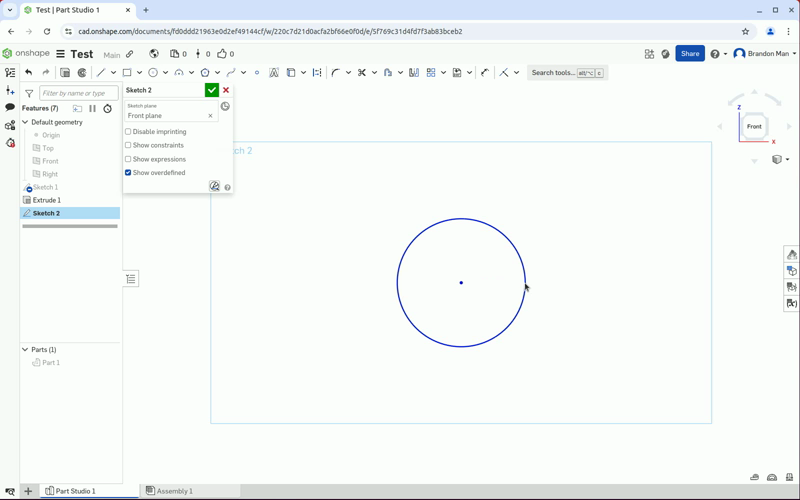
mouse_move(487, 295)
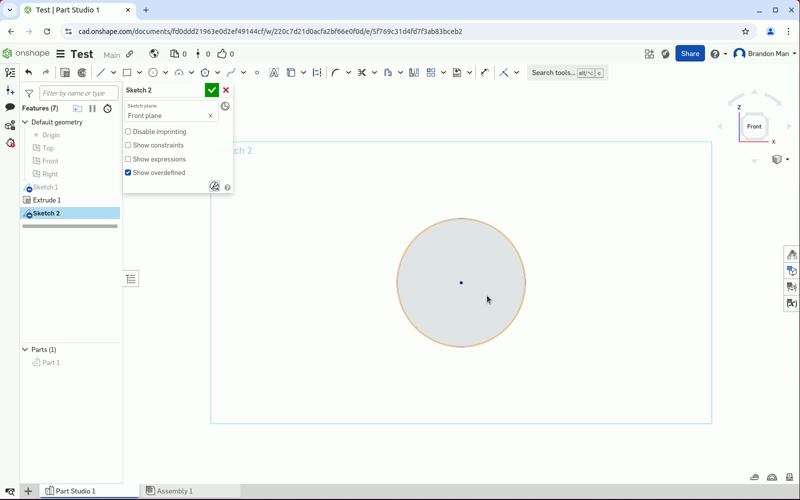
click(487, 295)
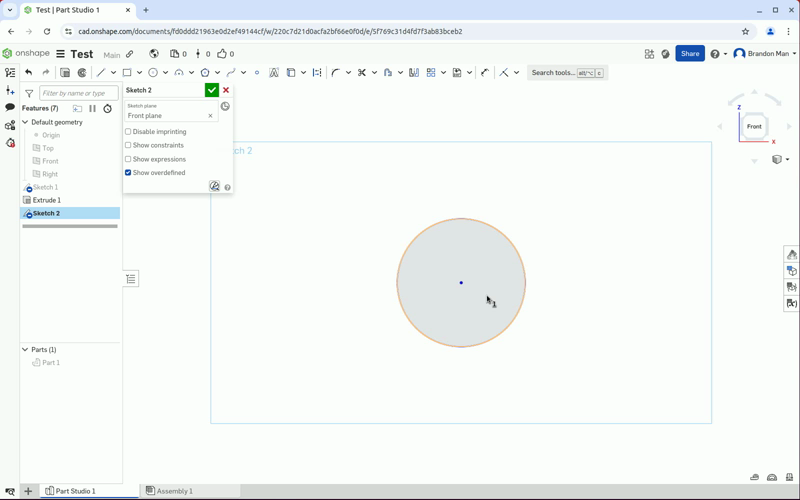
mouse_move(73, 352)
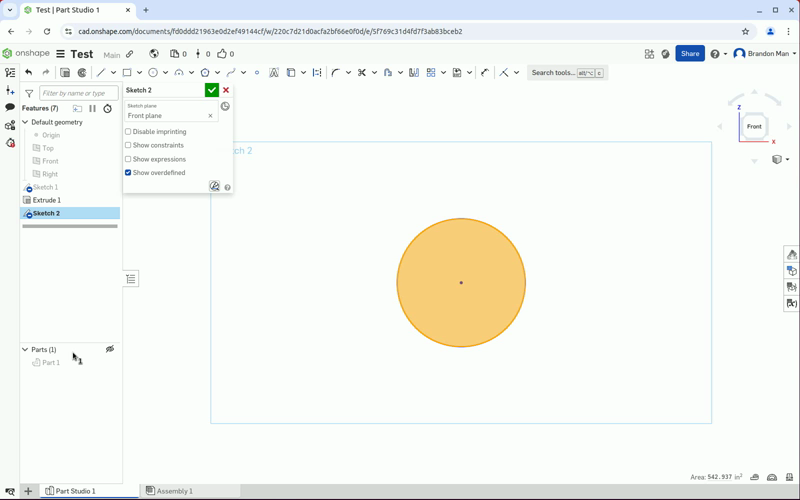
key(shift+y)
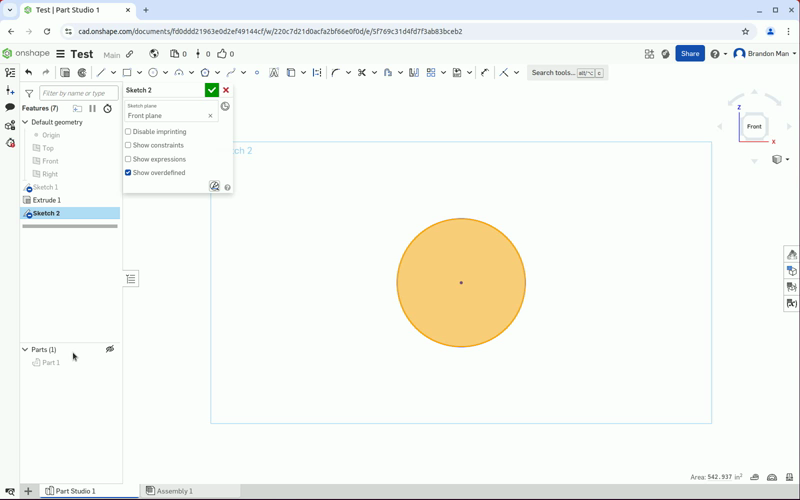
key(shift+e)
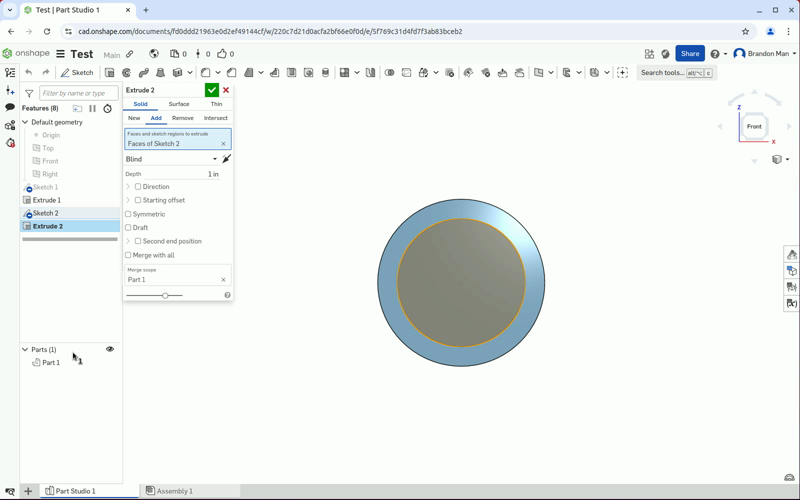
mouse_move(143, 106)
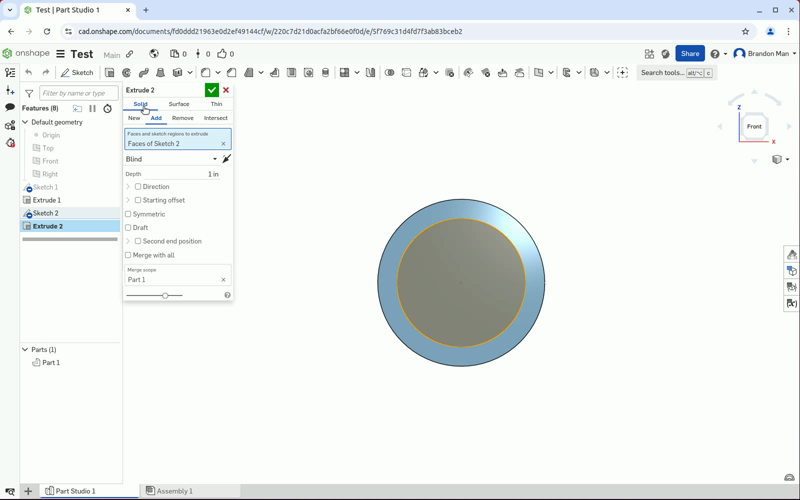
click(143, 106)
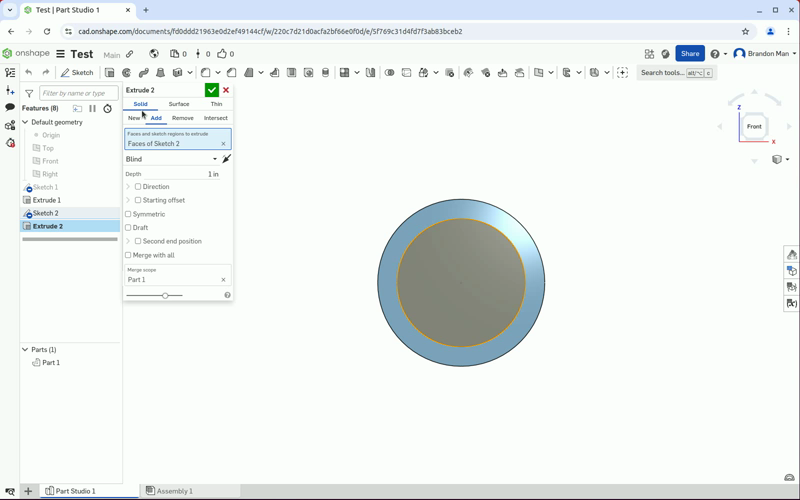
mouse_move(137, 120)
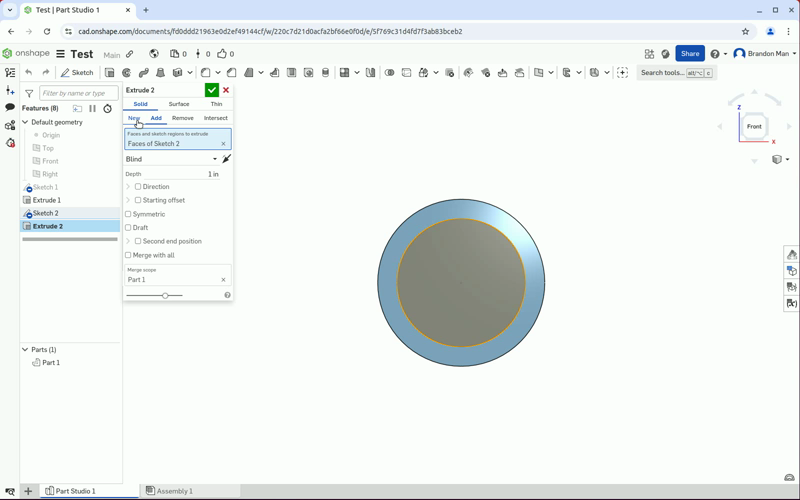
click(137, 120)
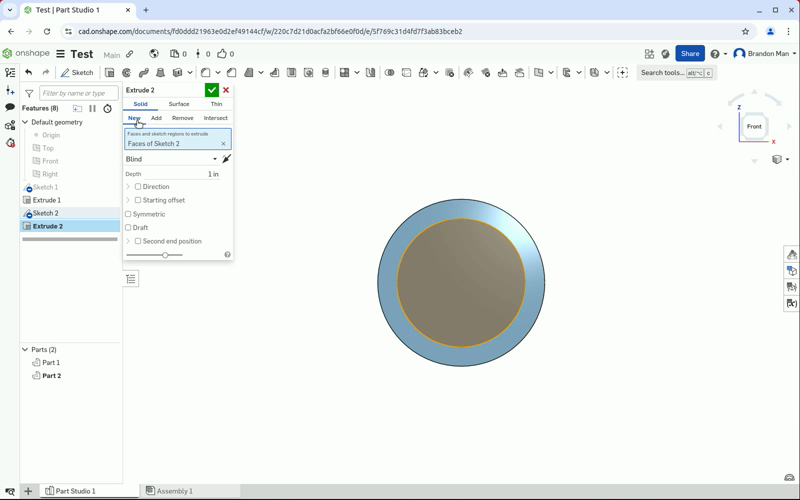
key(tab, 4)
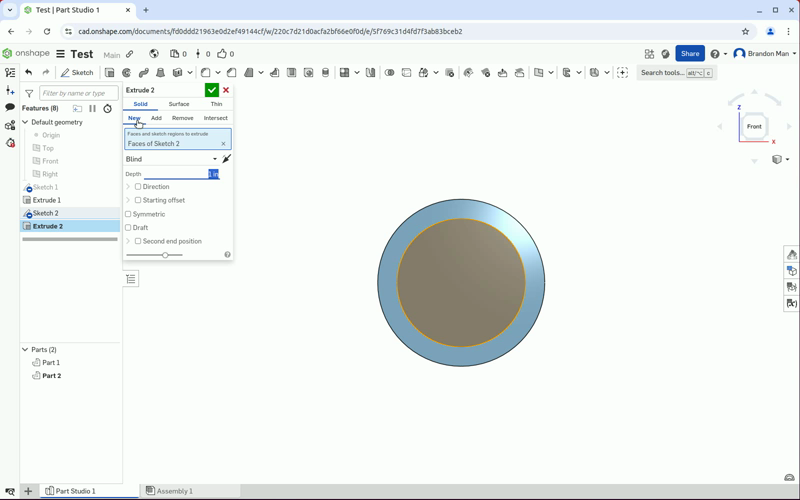
text(23.108)
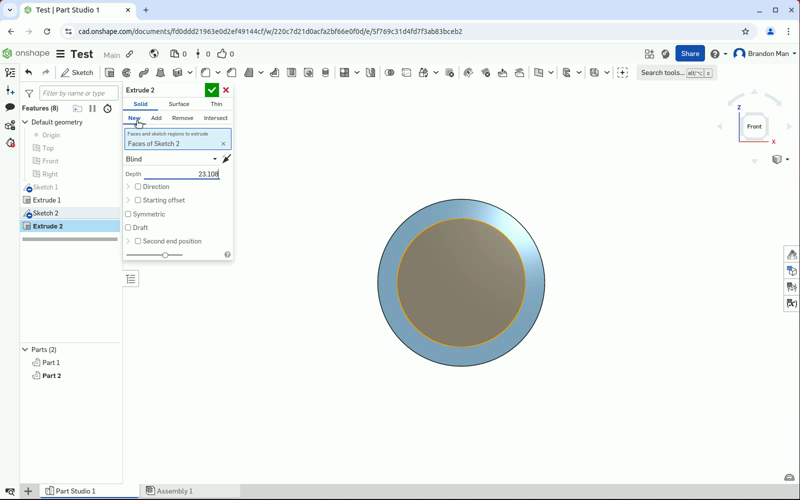
key(enter)
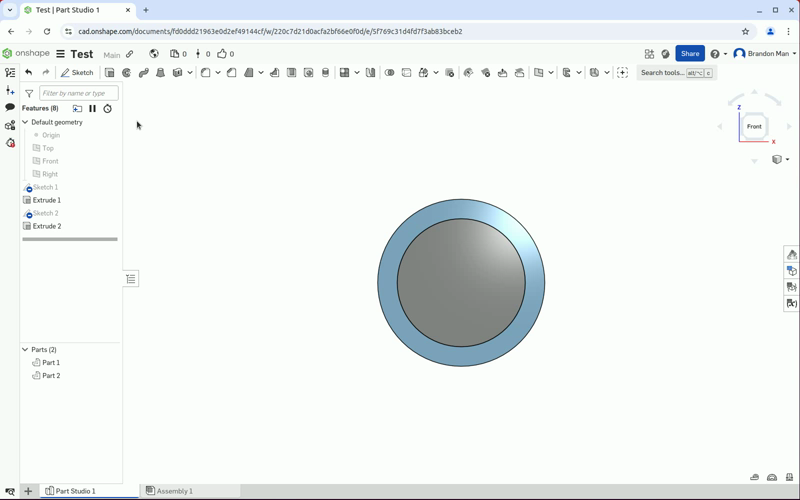
key(shift+h)
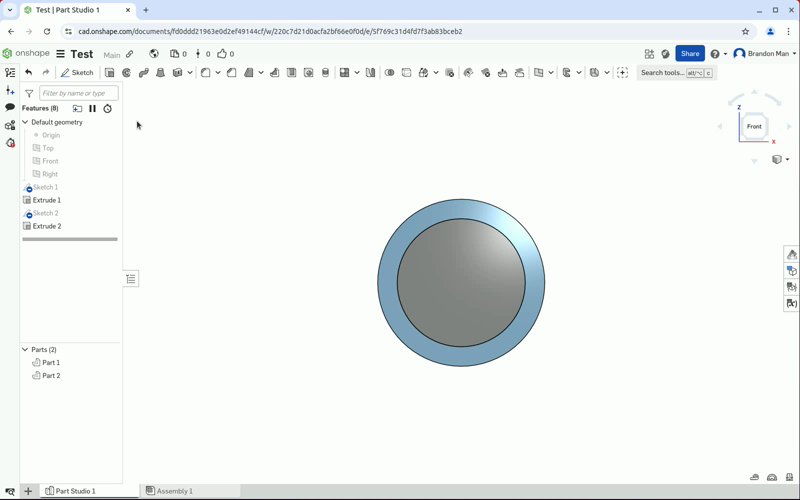
key(shift+h)
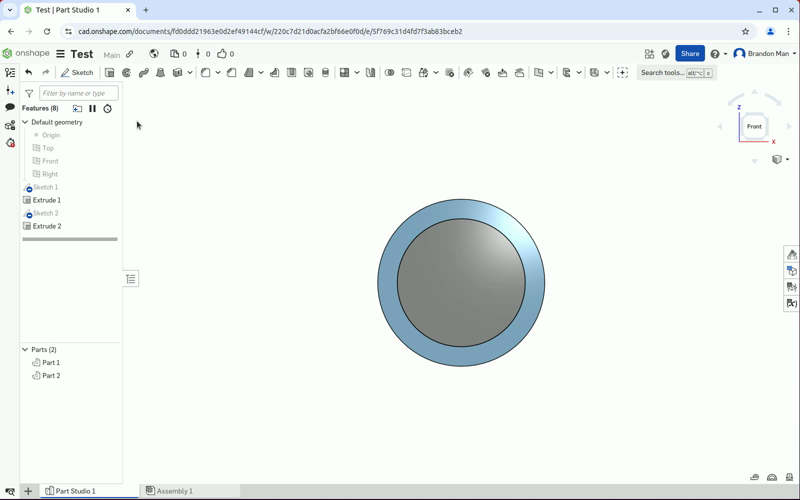
mouse_move(73, 189)
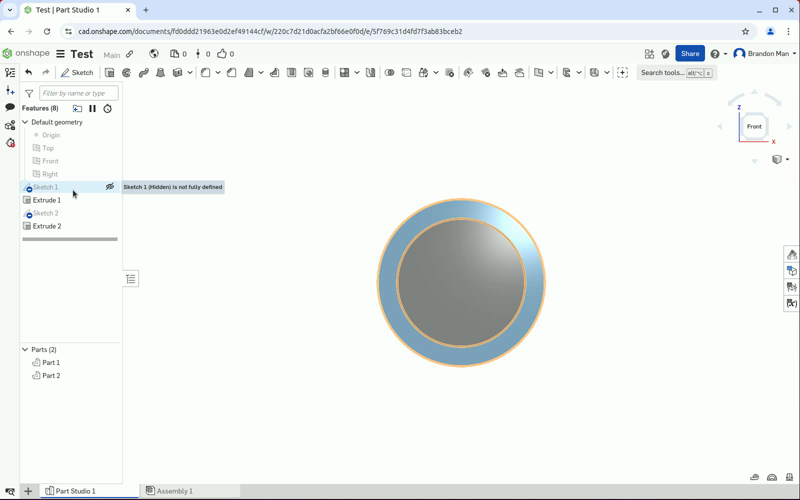
click(73, 189)
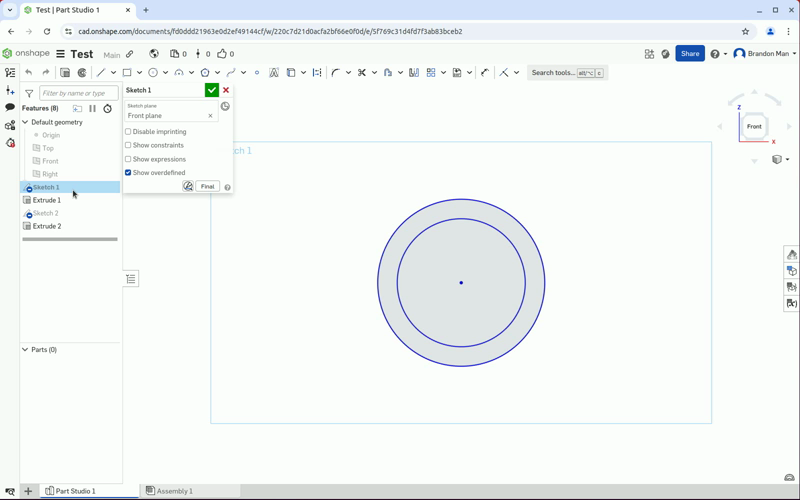
mouse_move(229, 92)
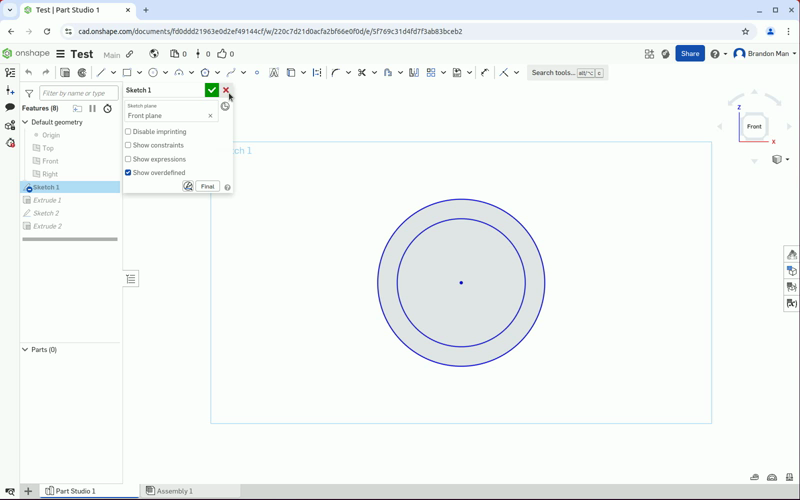
click(229, 92)
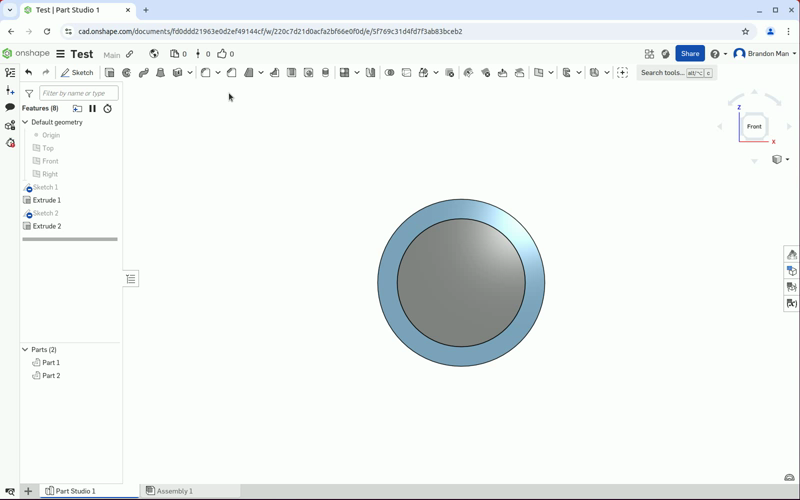
mouse_move(541, 75)
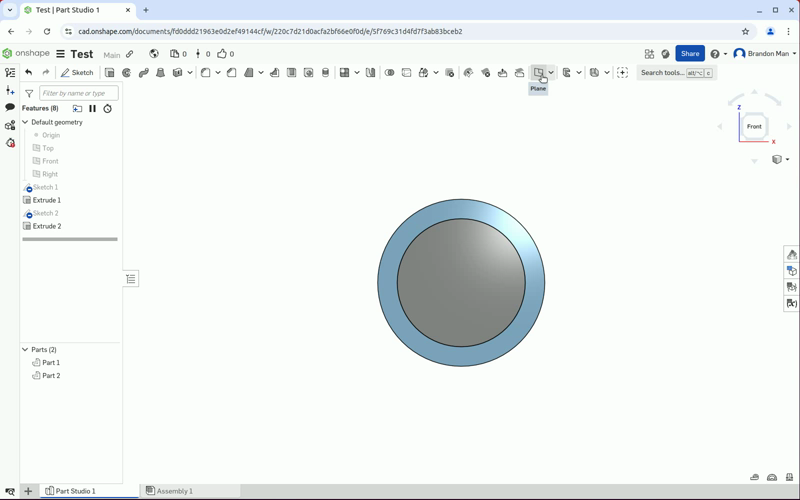
click(541, 75)
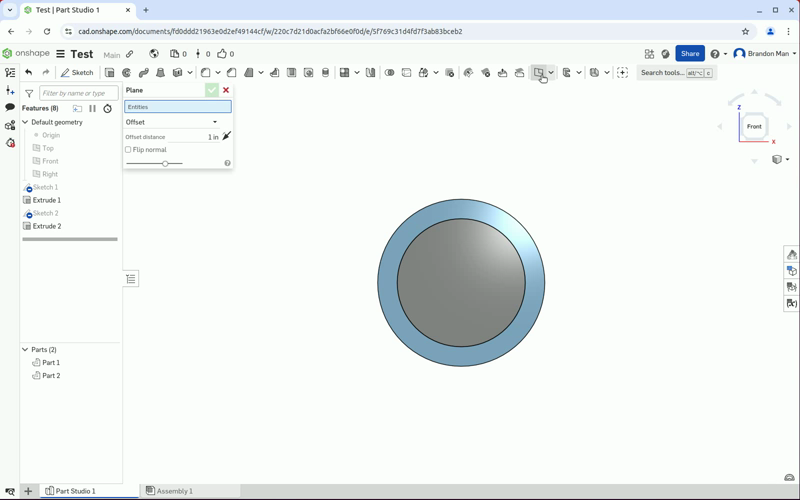
mouse_move(73, 163)
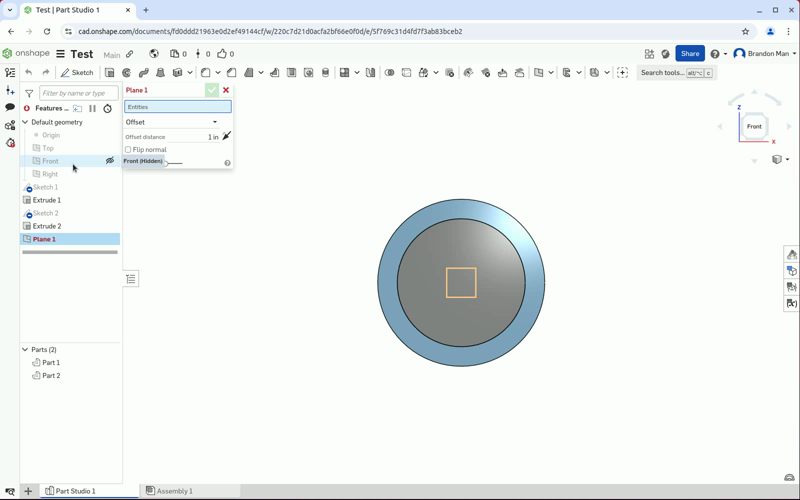
click(73, 163)
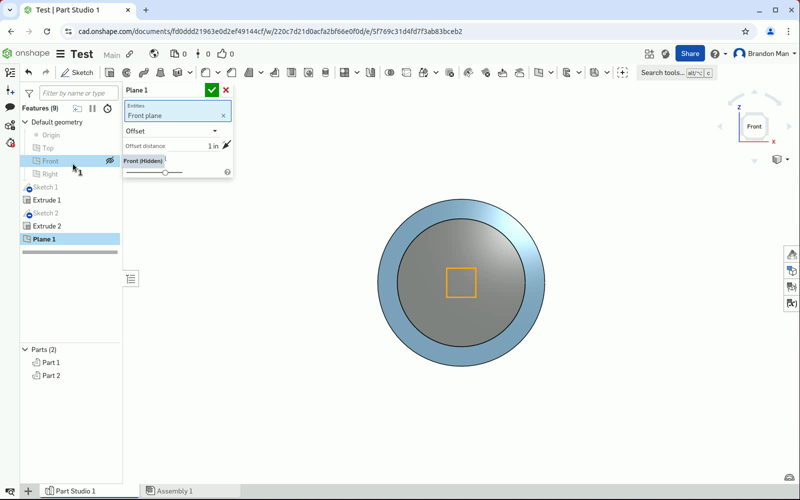
key(tab, 2)
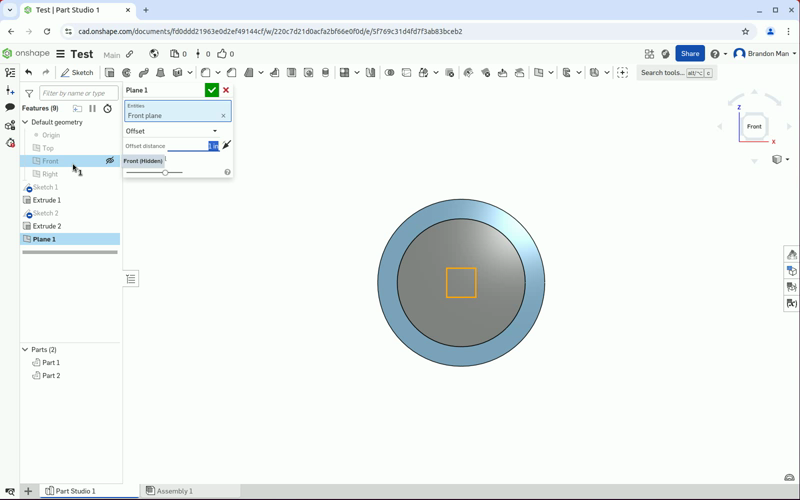
text(23.108)
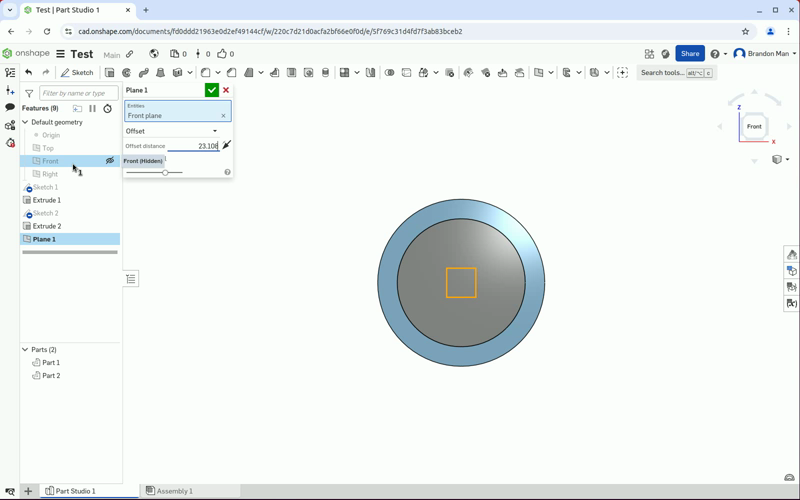
key(enter, 2)
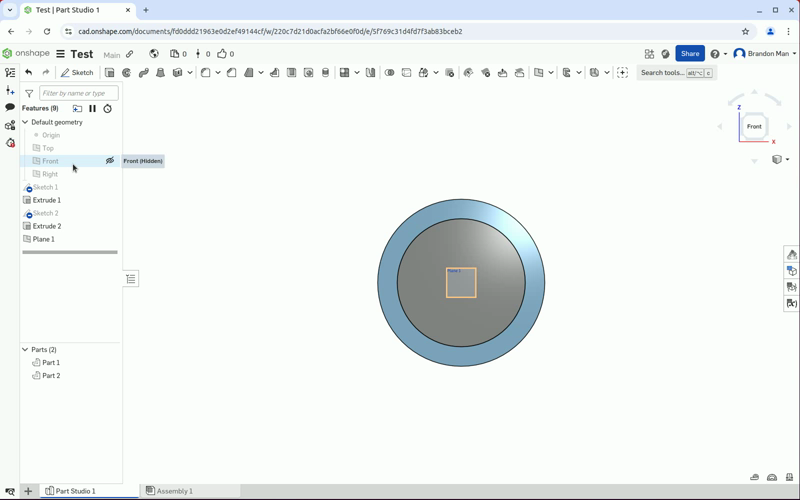
key(shift+s)
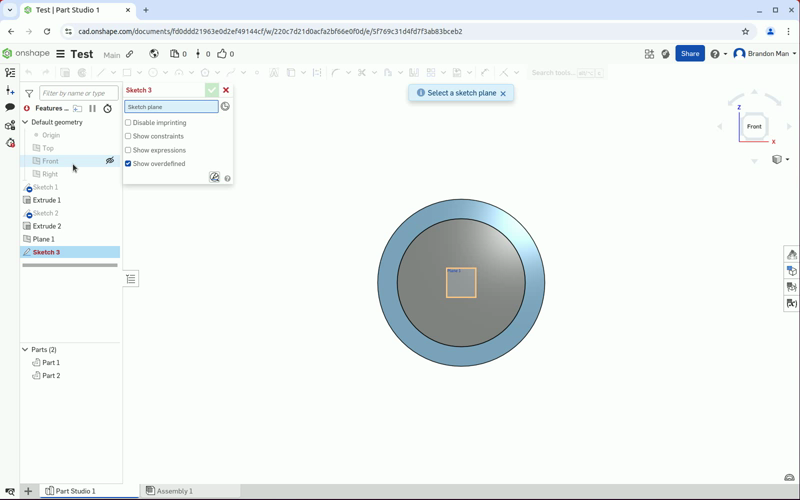
mouse_move(73, 241)
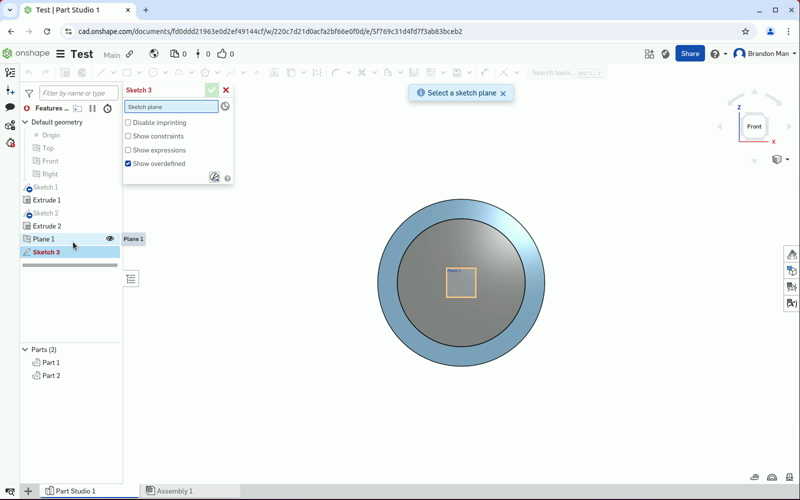
click(73, 241)
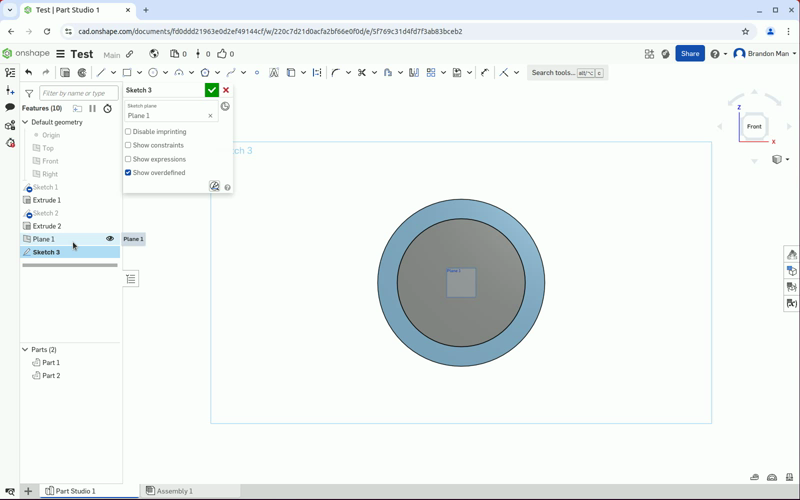
mouse_move(73, 352)
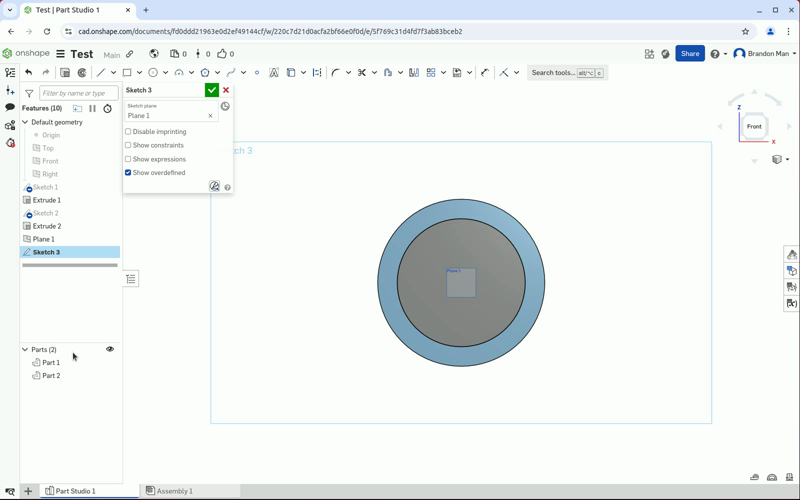
key(y)
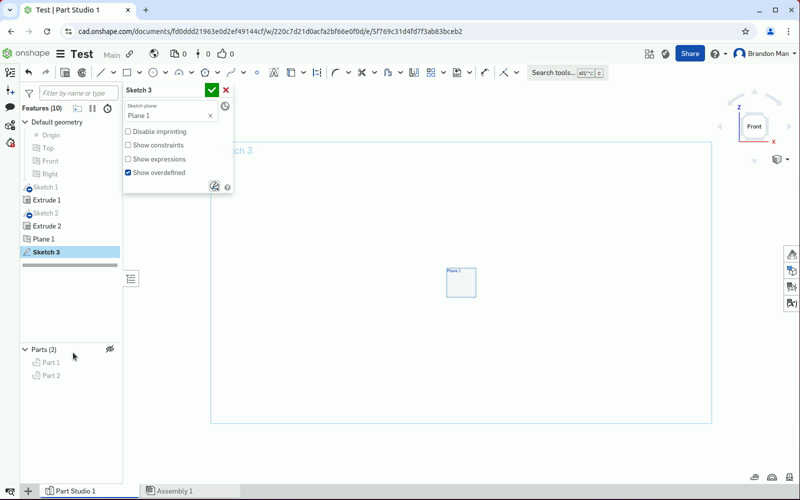
key(c)
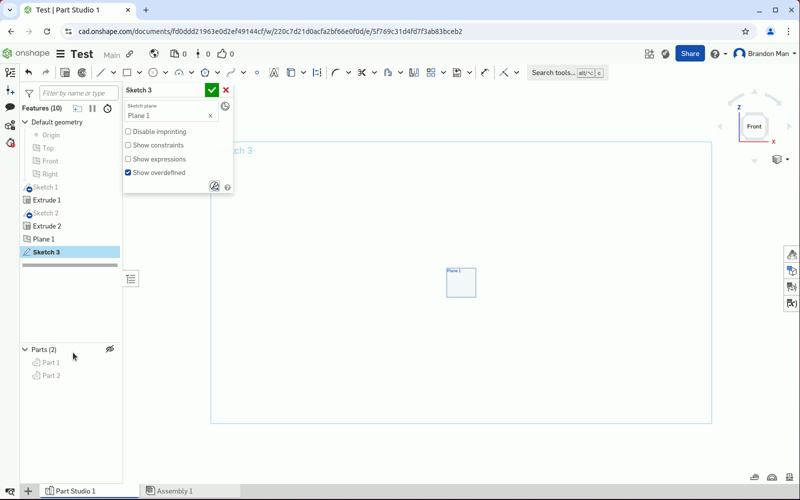
key_down(shift)
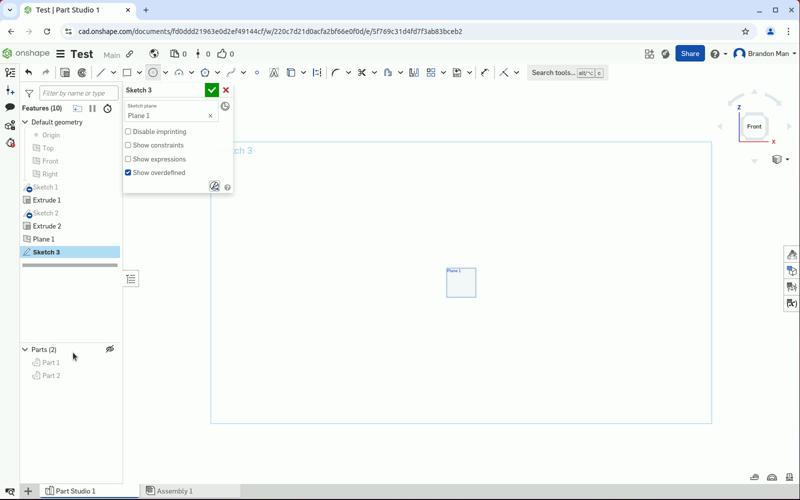
mouse_move(461, 282)
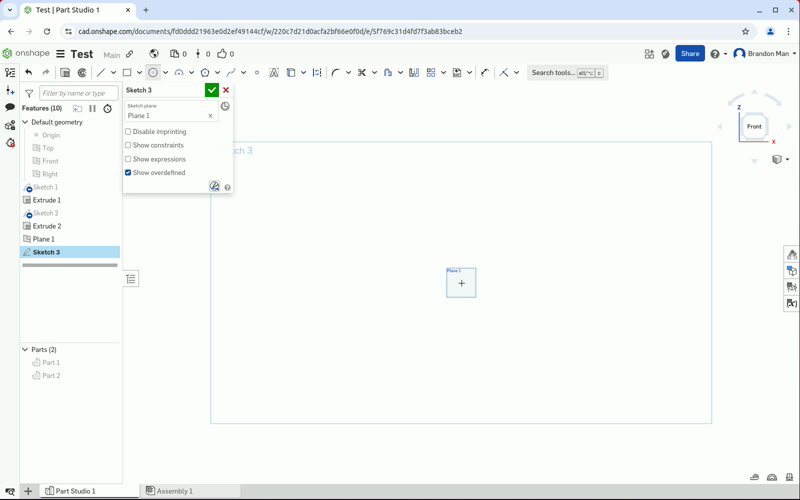
click(461, 282)
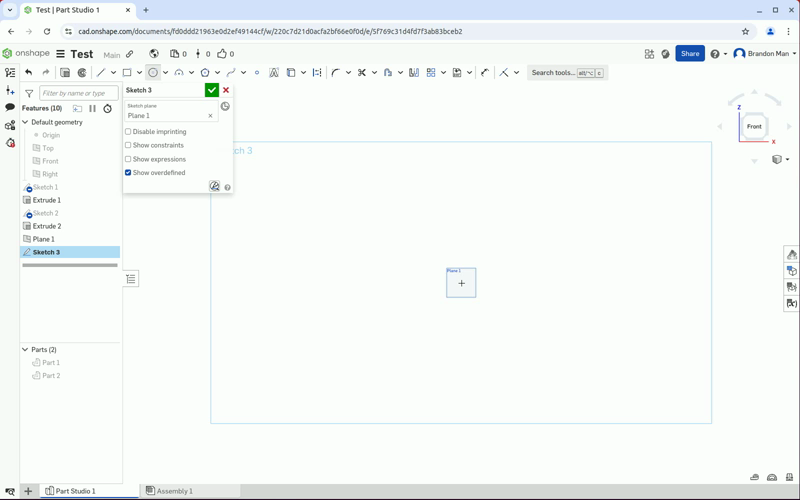
key_up(shift)
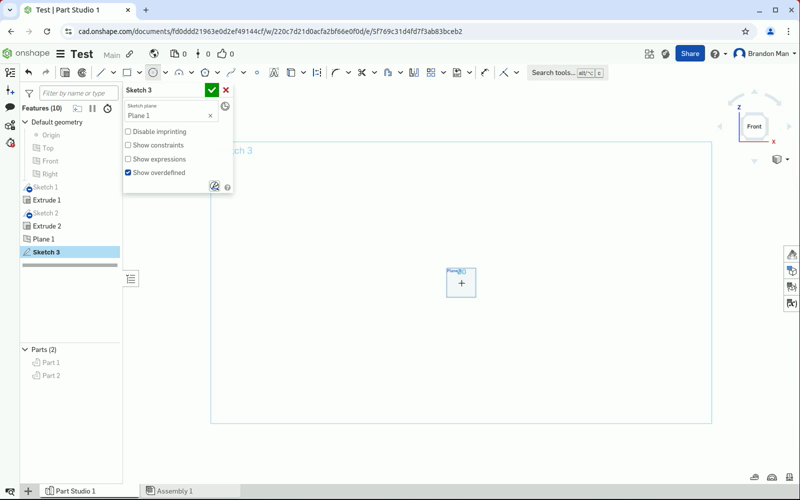
mouse_move(526, 282)
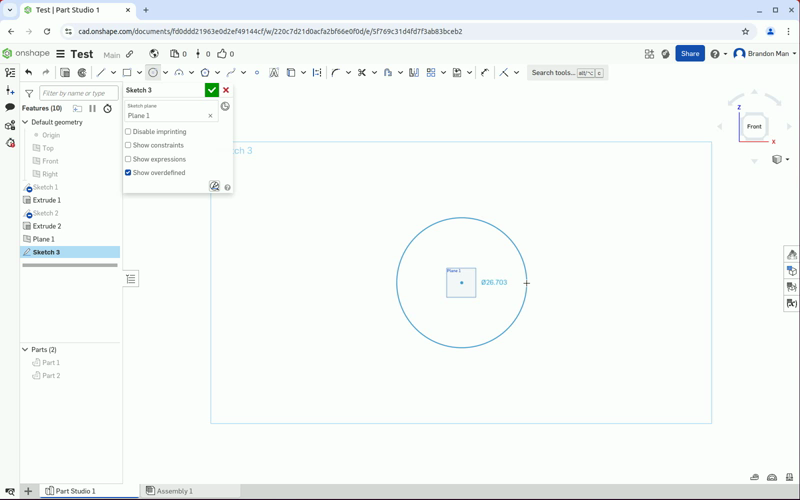
click(526, 282)
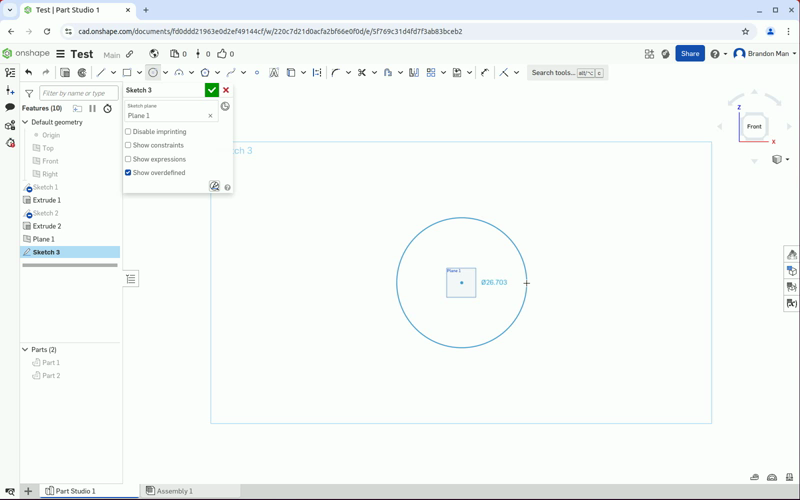
key(esc)
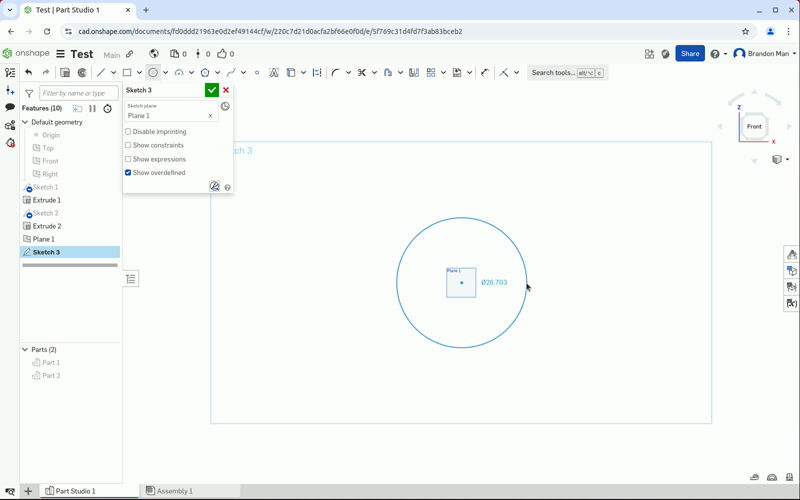
mouse_move(473, 325)
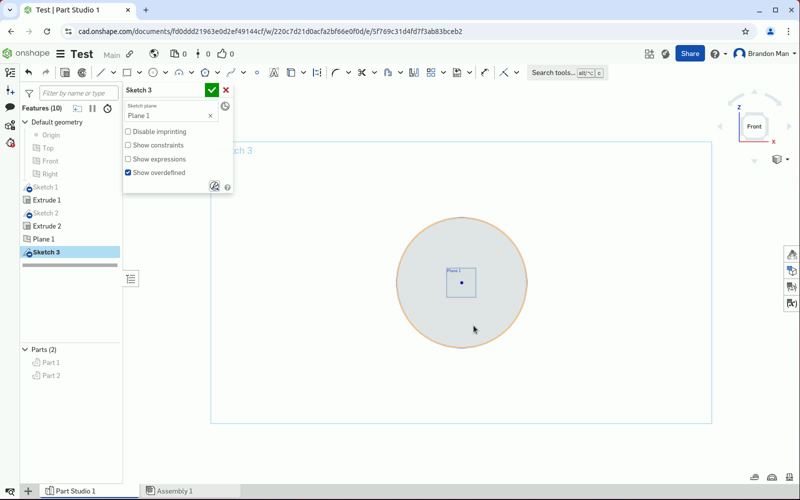
click(473, 325)
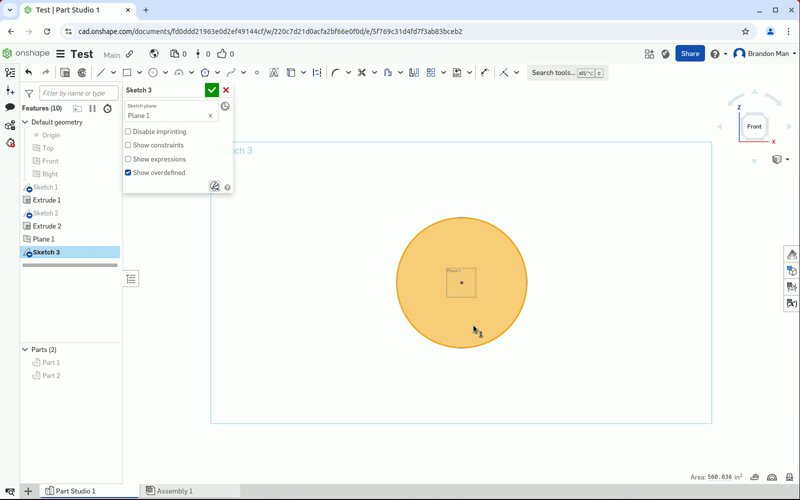
mouse_move(73, 352)
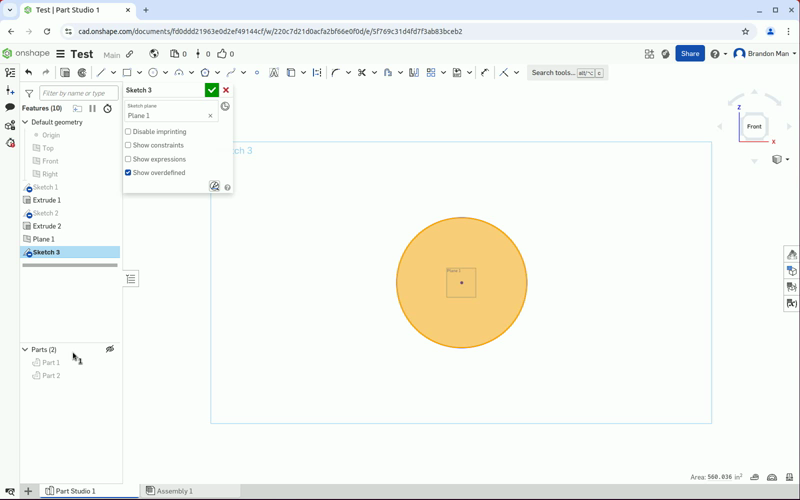
key(shift+y)
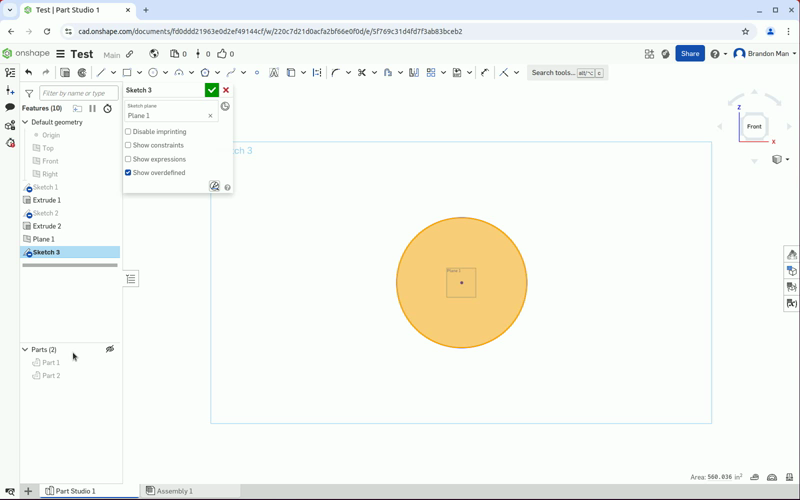
key(shift+e)
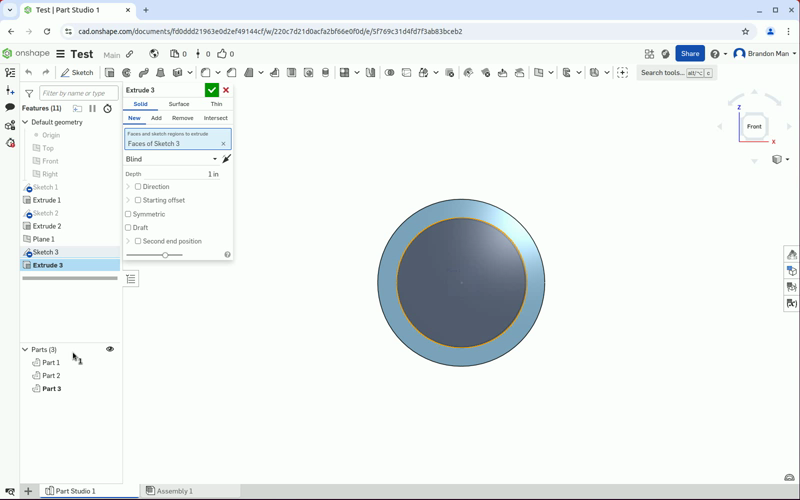
mouse_move(143, 106)
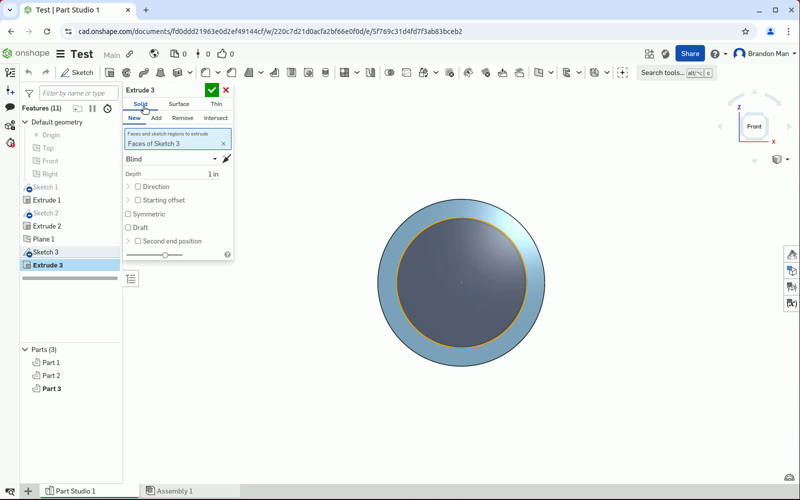
click(143, 106)
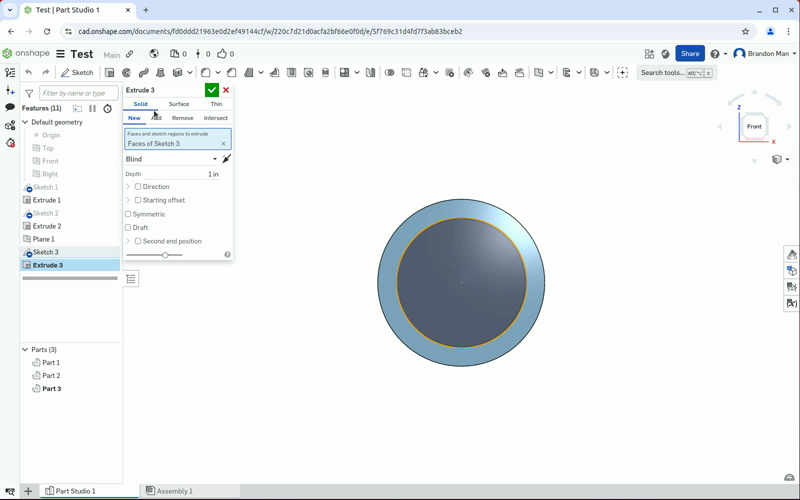
mouse_move(186, 120)
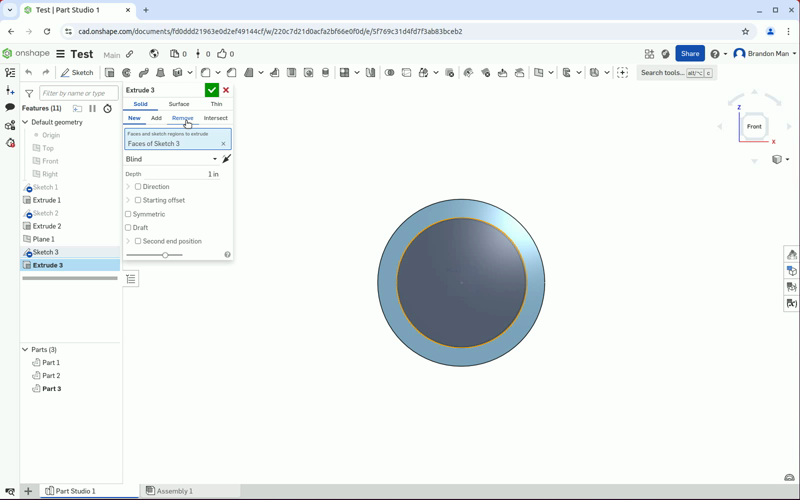
click(186, 120)
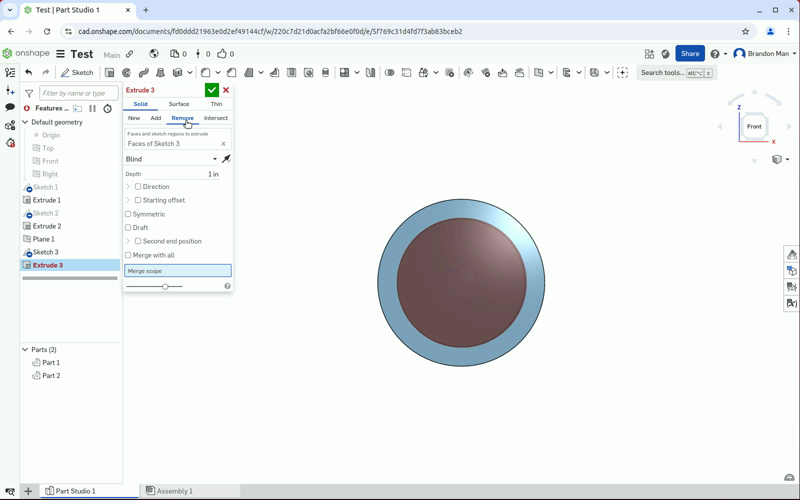
key(tab, 4)
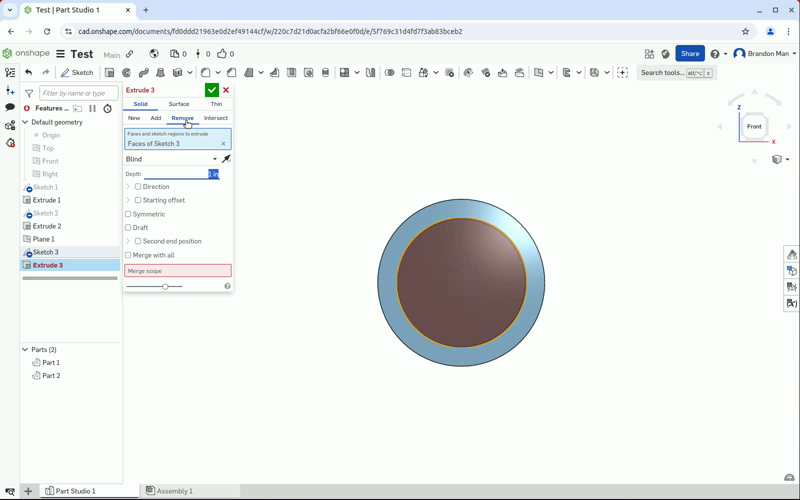
text(6.981)
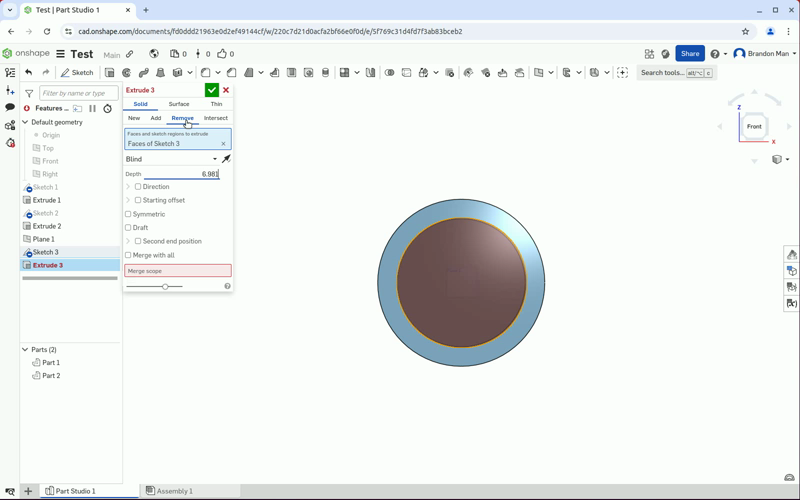
key(tab, 6)
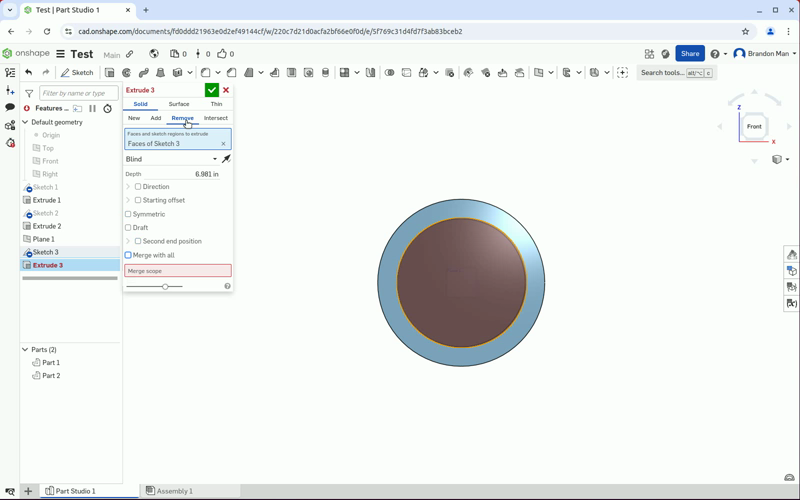
key(space)
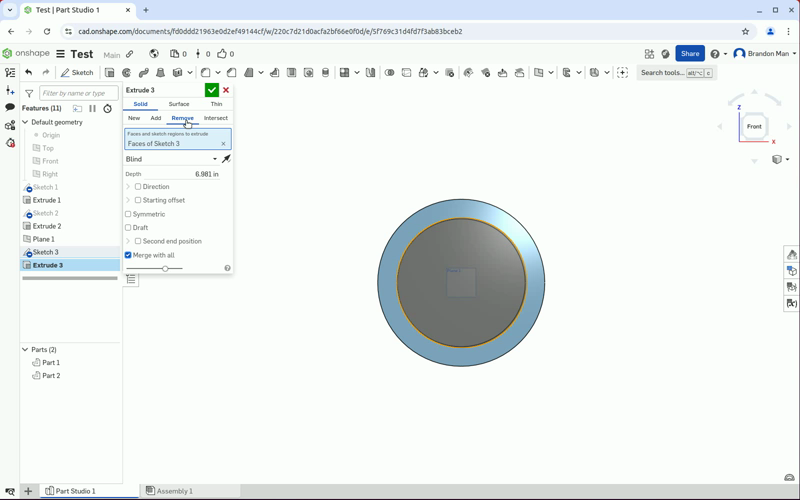
key(enter)
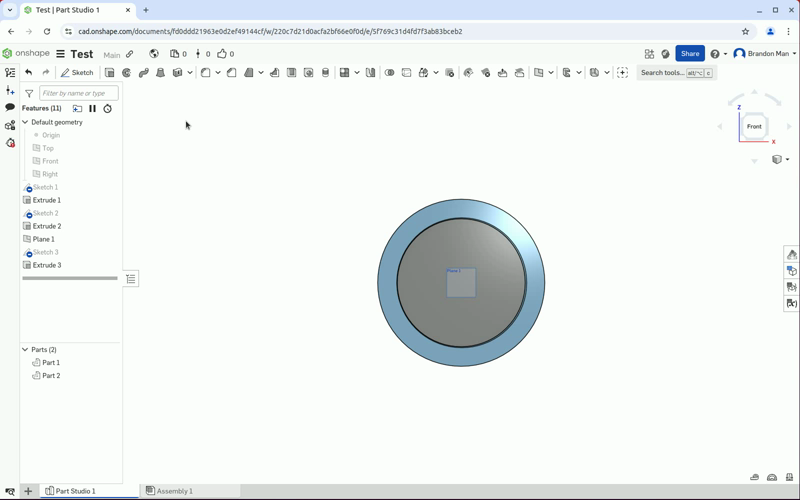
key(shift+h)
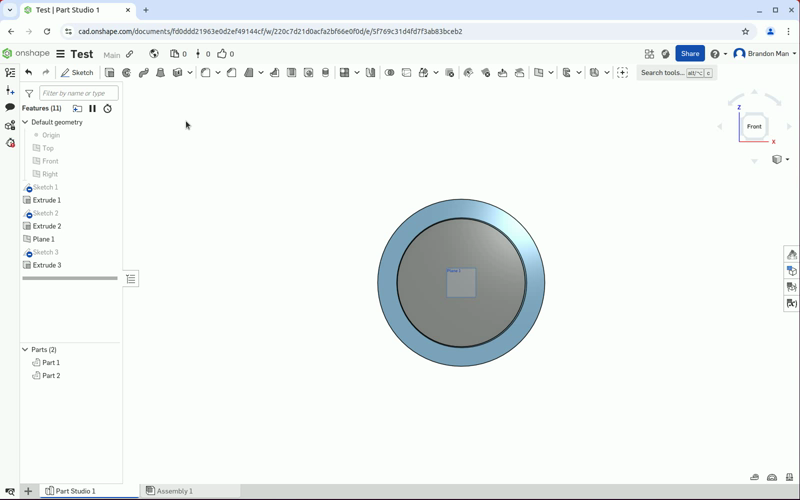
key(shift+h)
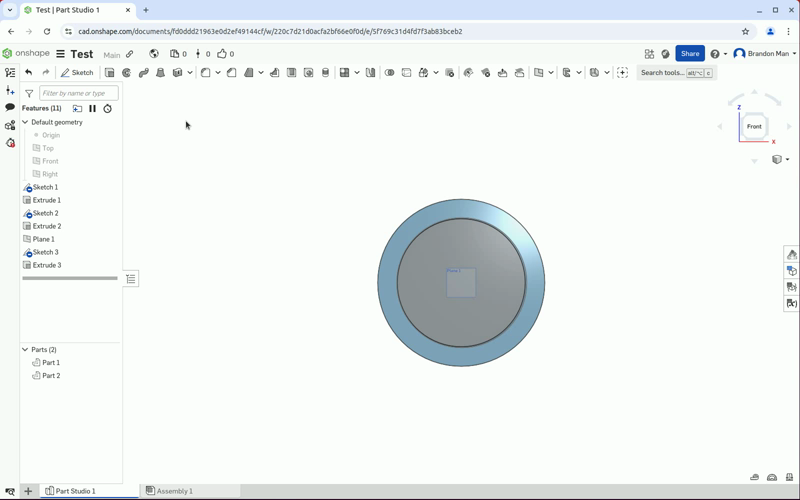
key(shift+7)
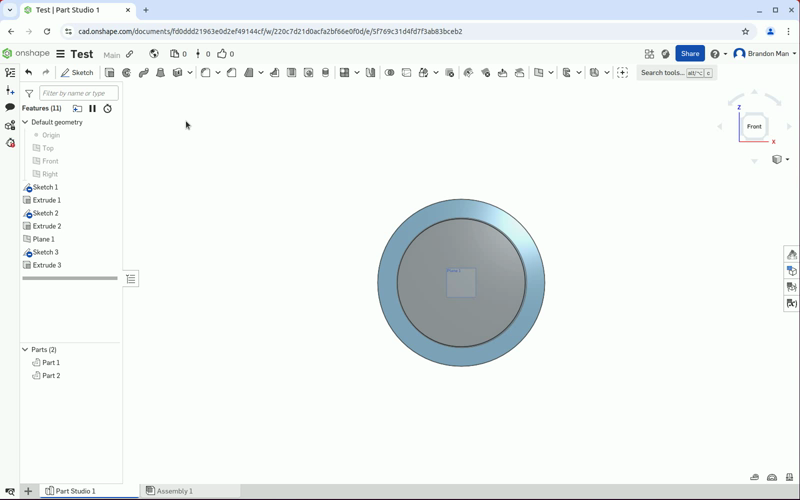
key(left, 2)
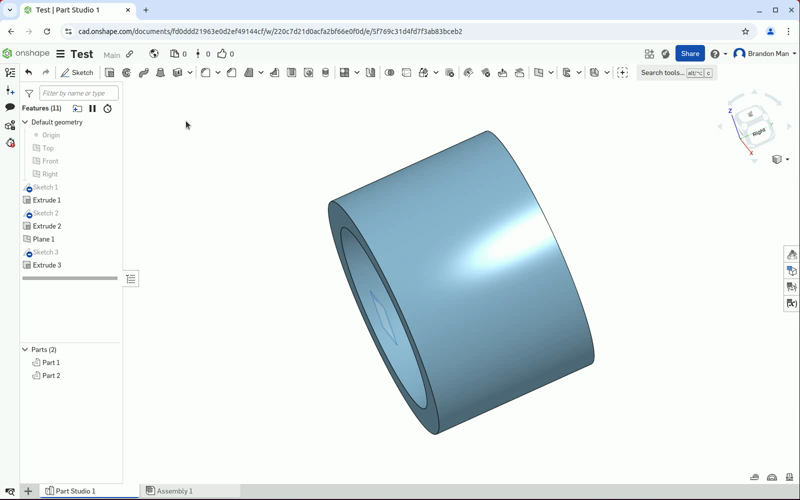
key(down, 2)
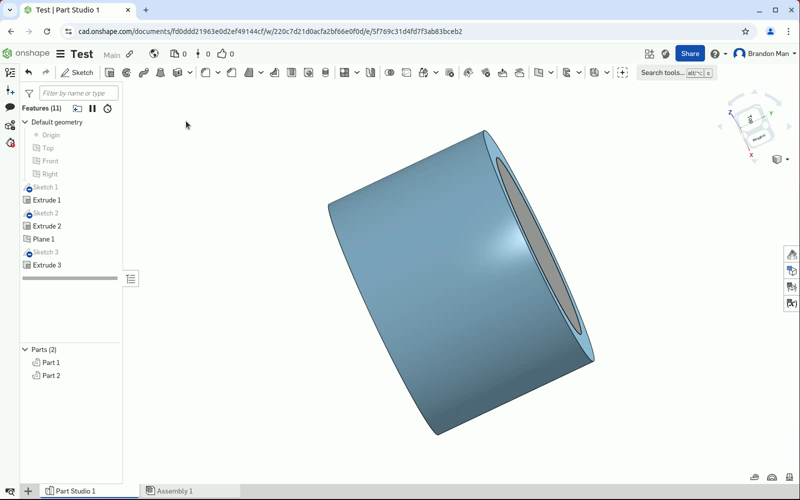
key(up, 2)
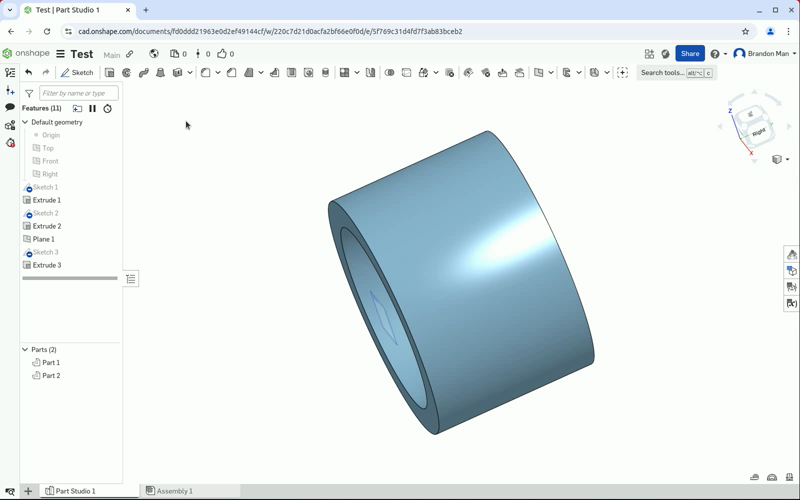
key(right, 2)
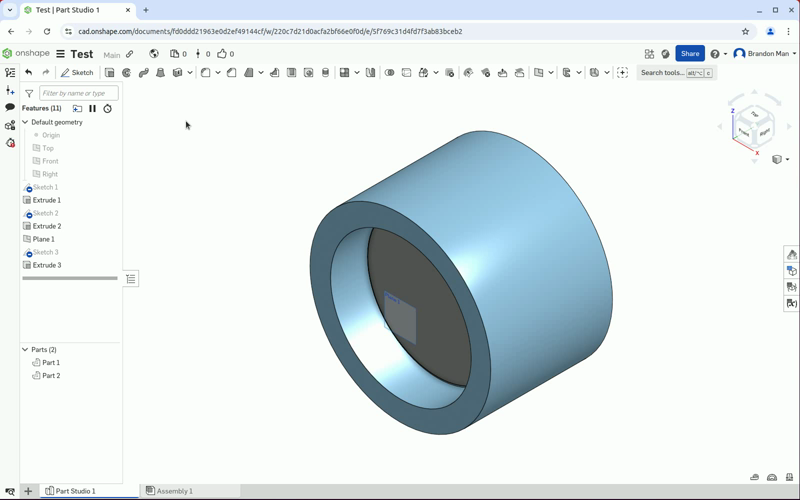
mouse_move(73, 189)
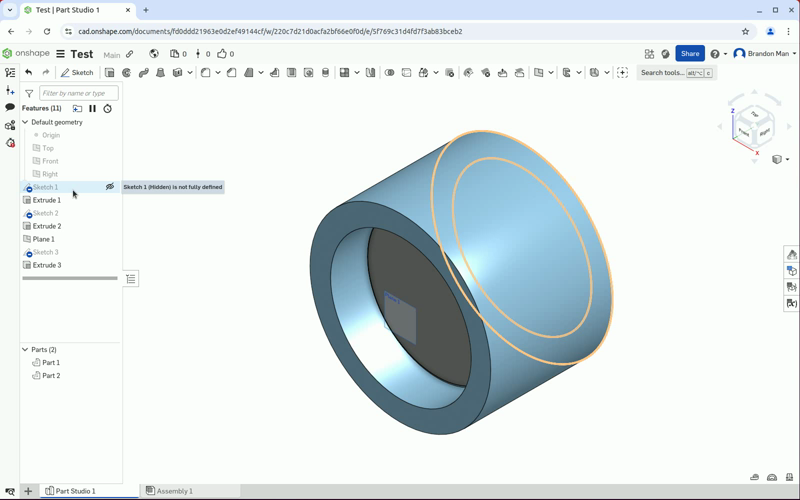
click(73, 189)